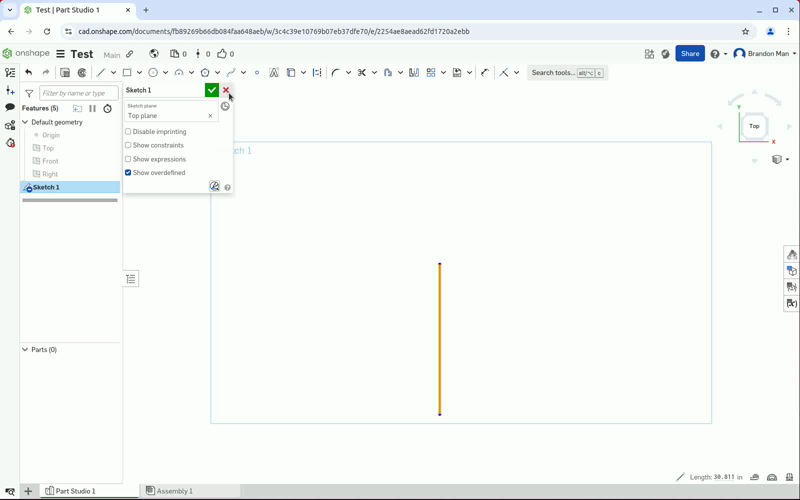
key(shift+h)
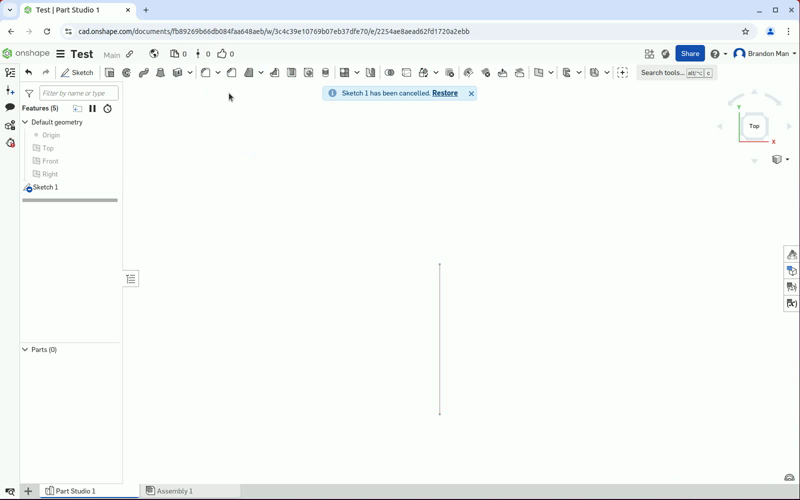
key(shift+s)
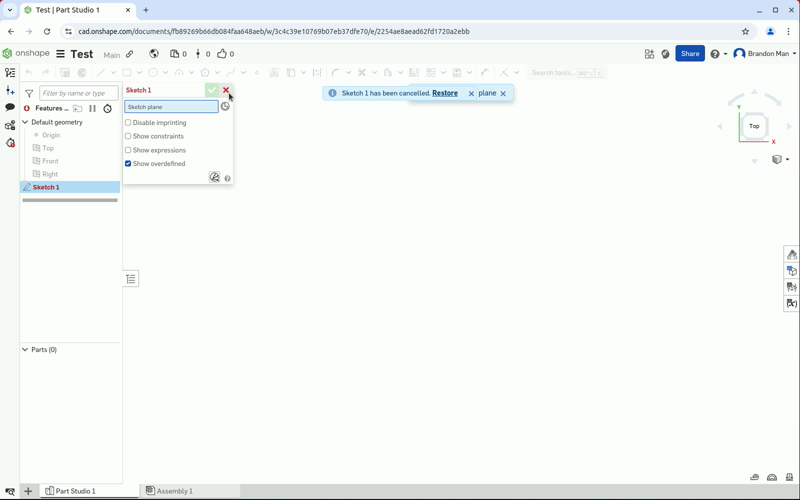
mouse_move(73, 150)
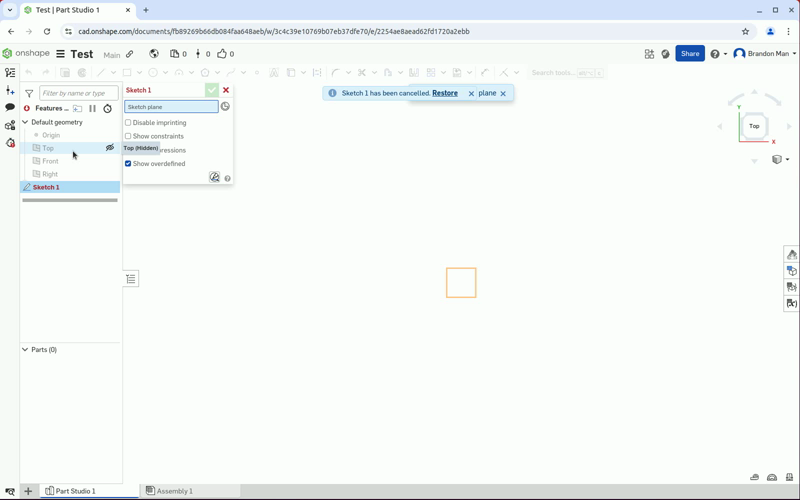
click(73, 150)
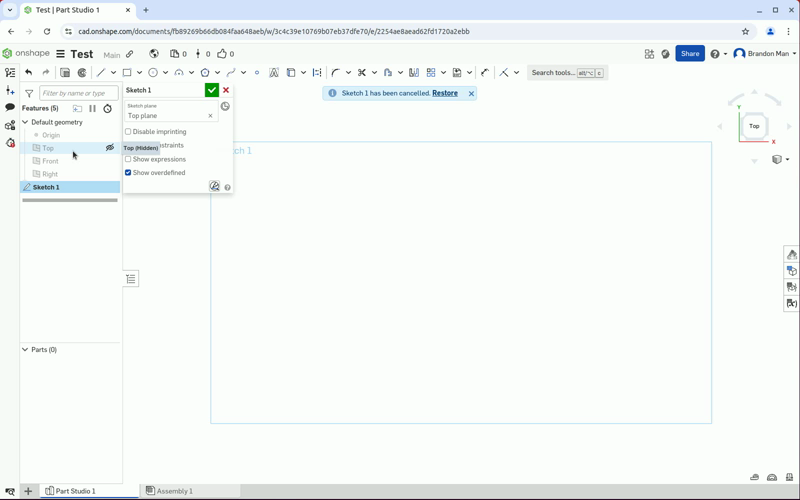
mouse_move(73, 352)
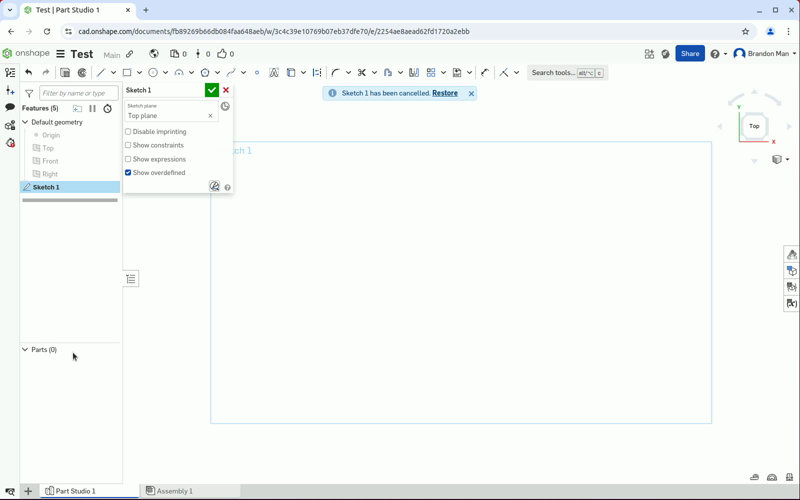
key(y)
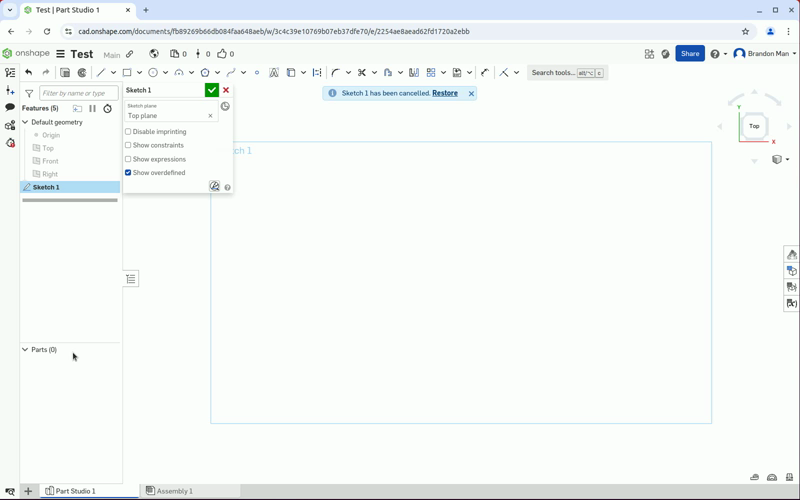
key(c)
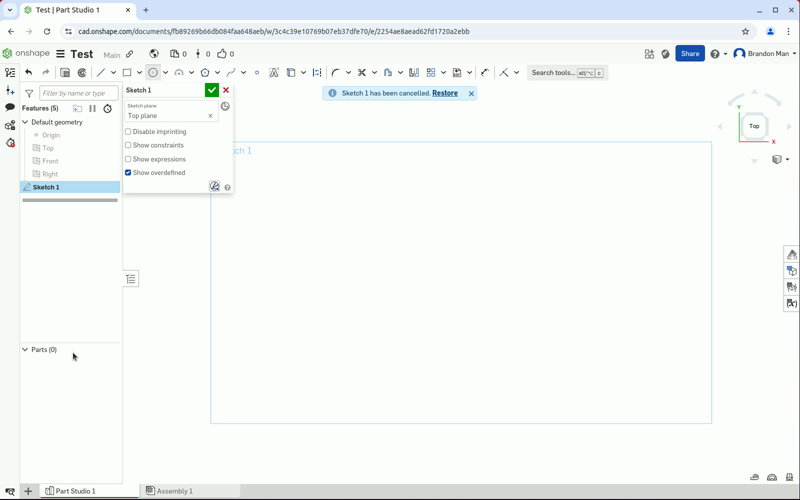
key_down(shift)
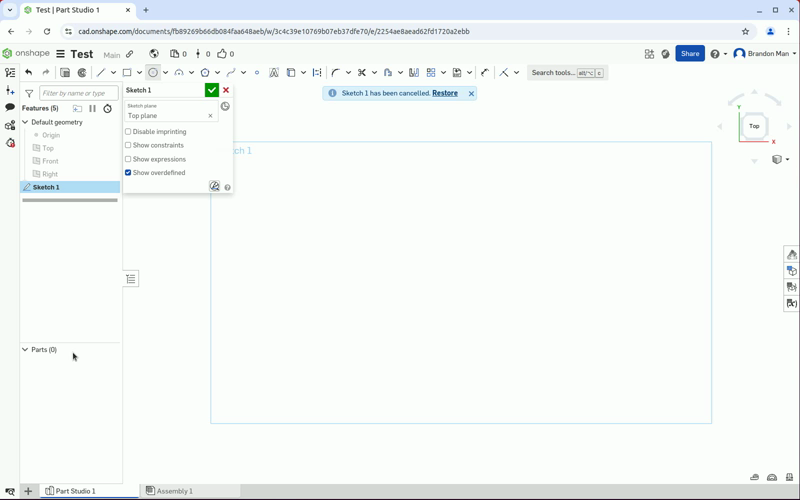
mouse_move(461, 282)
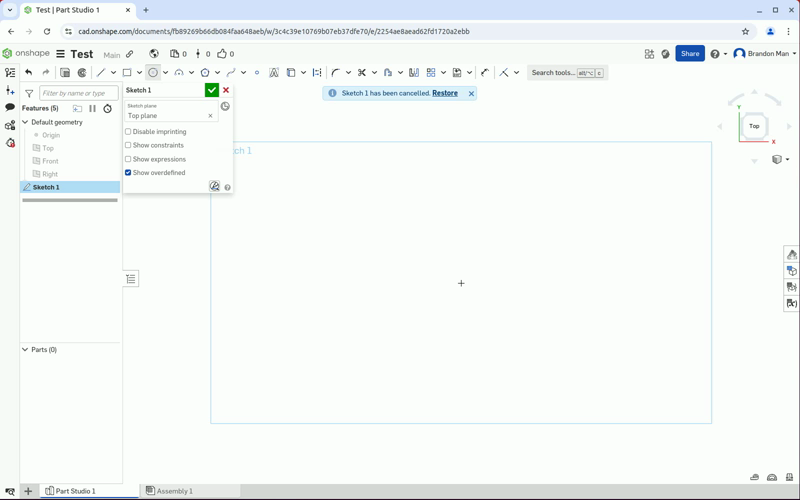
click(461, 282)
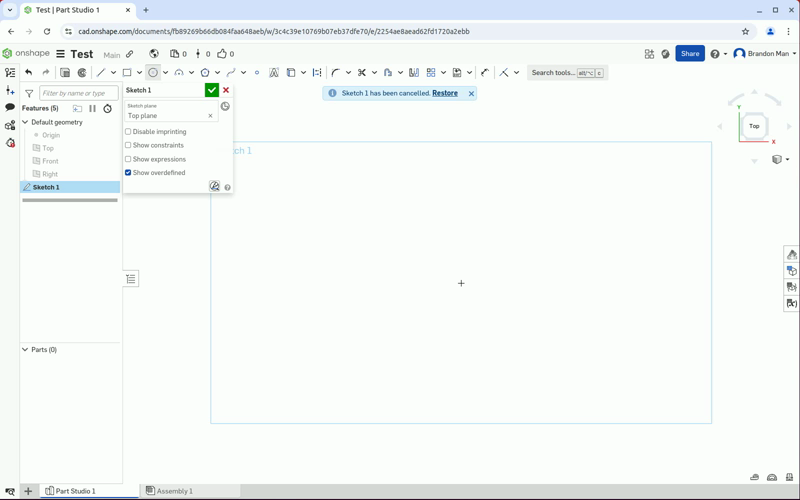
key_up(shift)
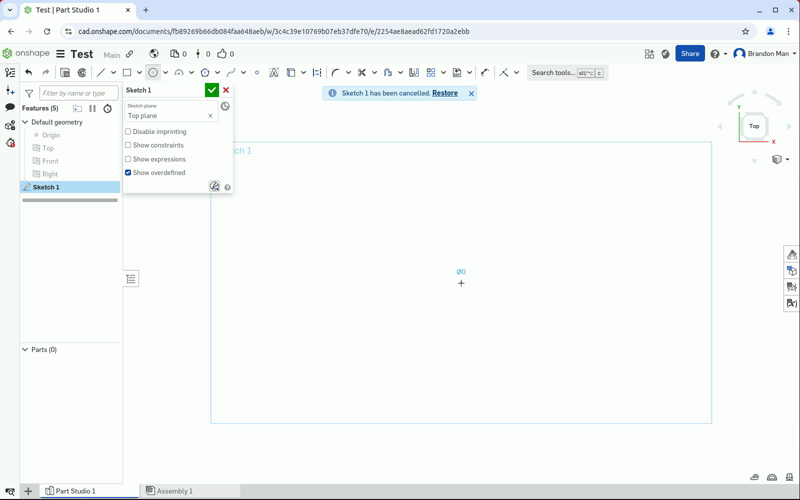
mouse_move(574, 282)
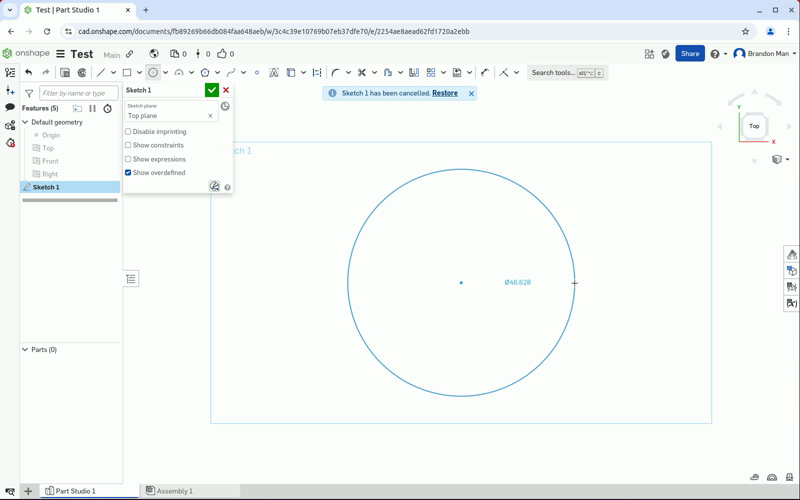
click(574, 282)
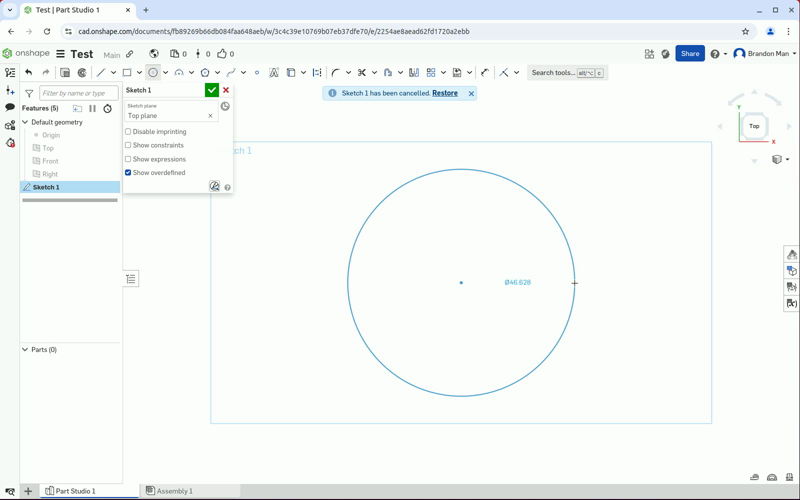
key(esc)
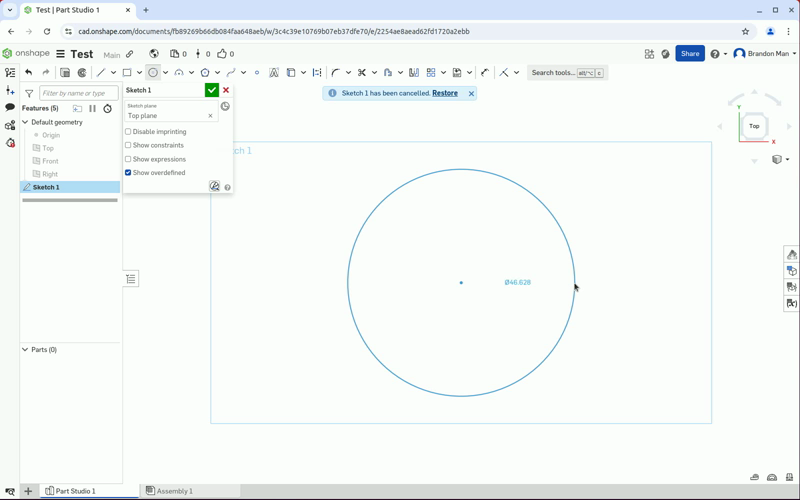
key(c)
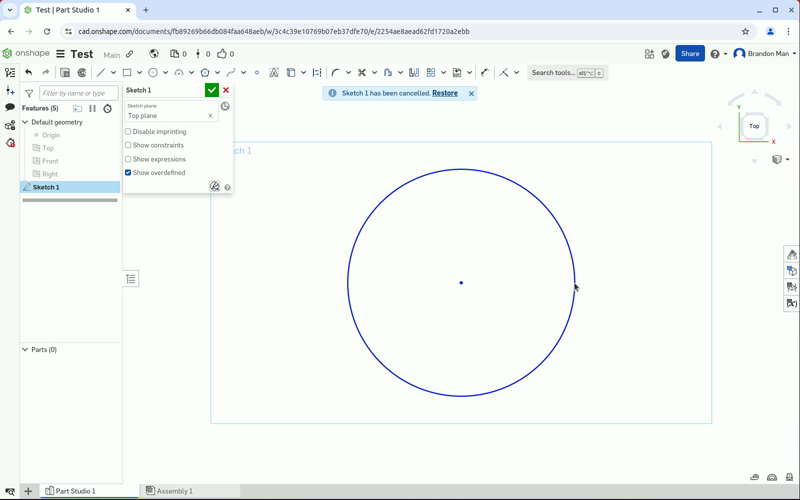
key_down(shift)
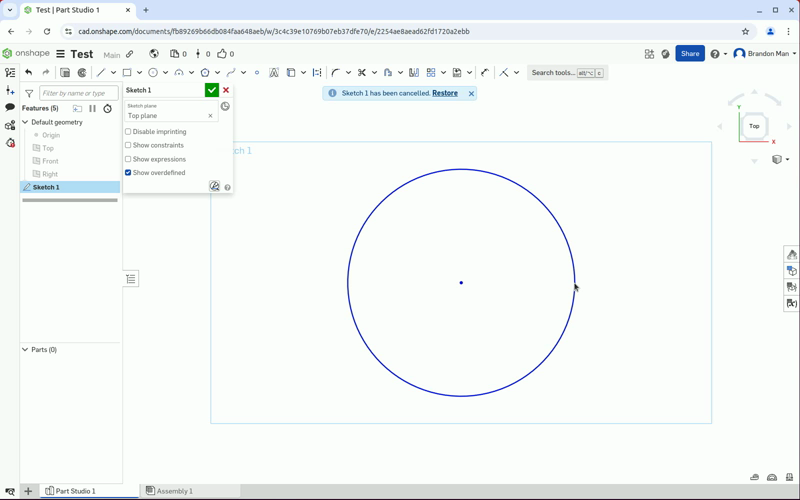
mouse_move(461, 282)
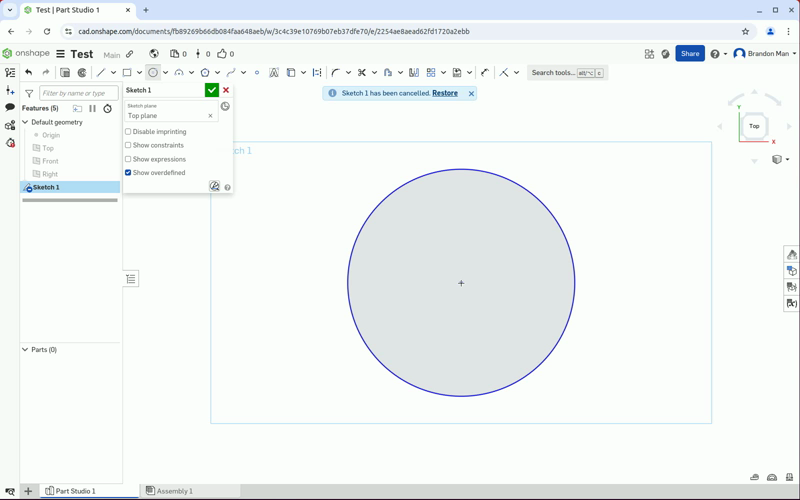
click(461, 282)
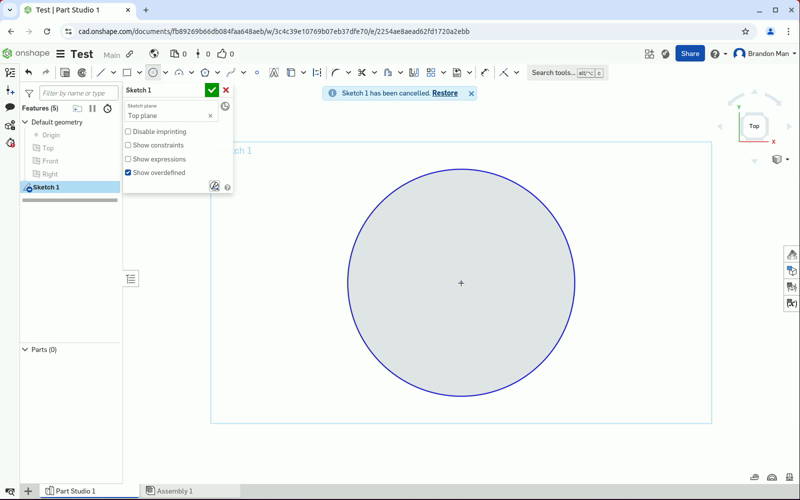
key_up(shift)
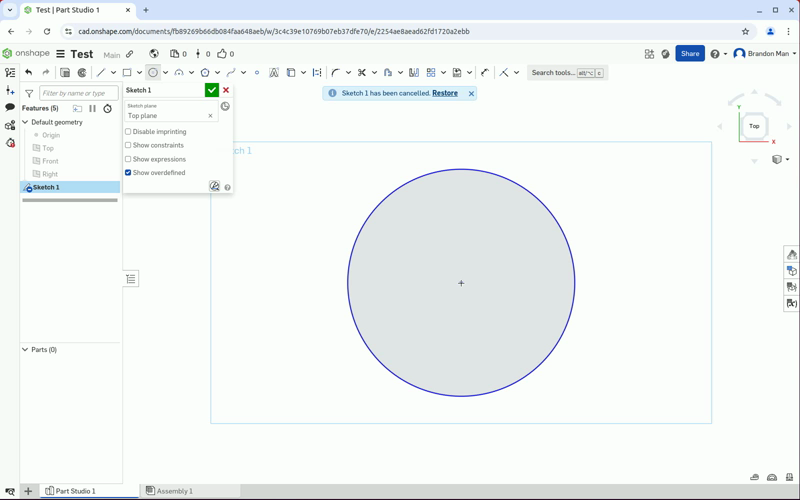
mouse_move(572, 282)
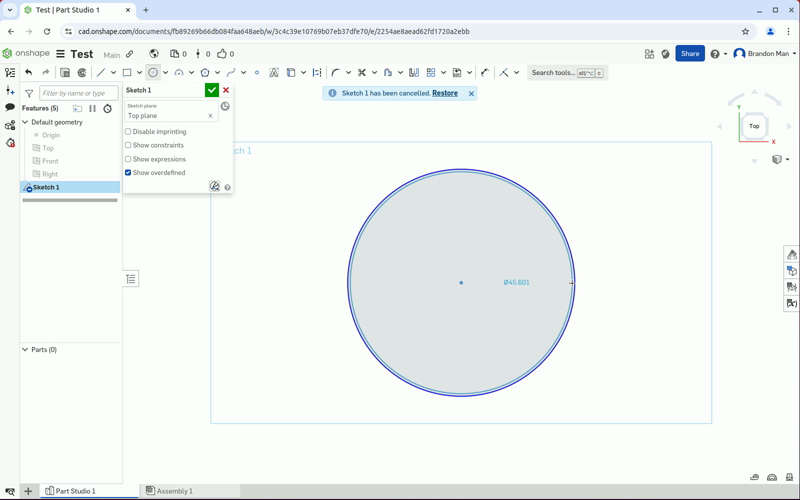
scroll(6)
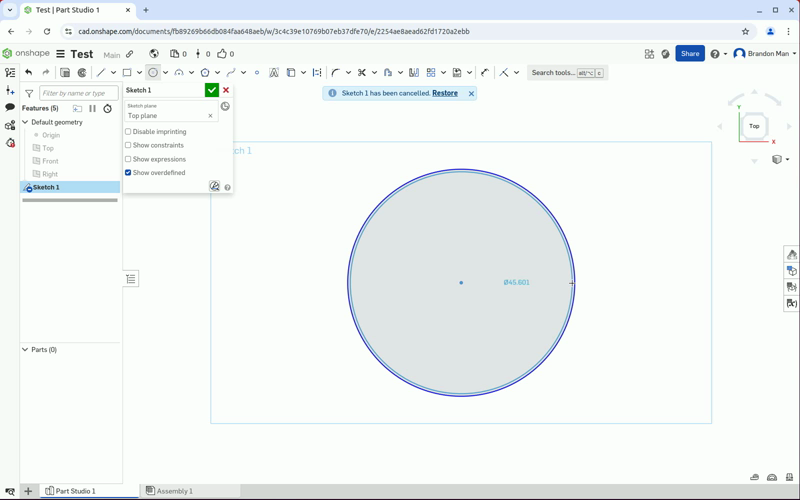
scroll(6)
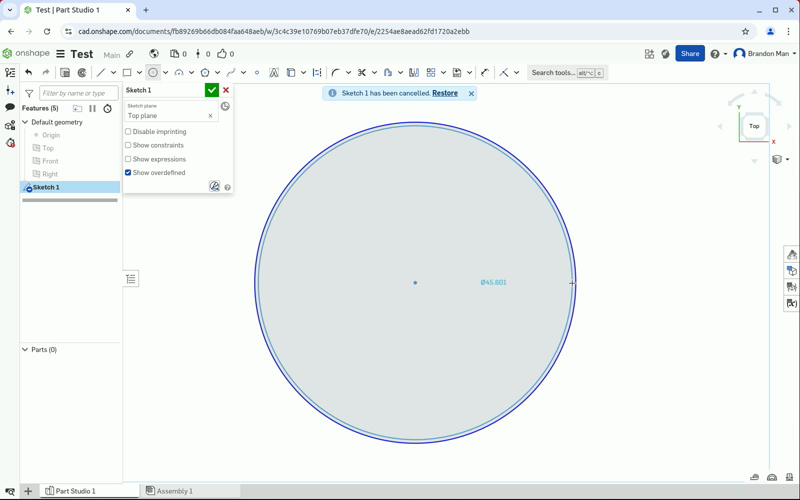
scroll(6)
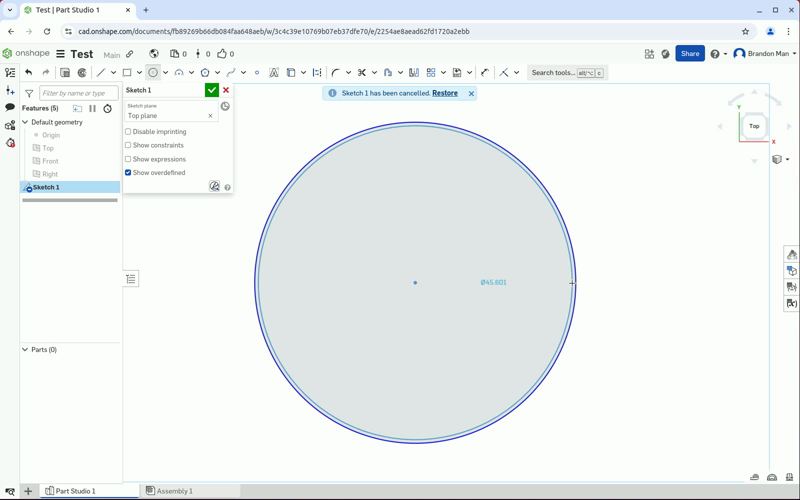
scroll(6)
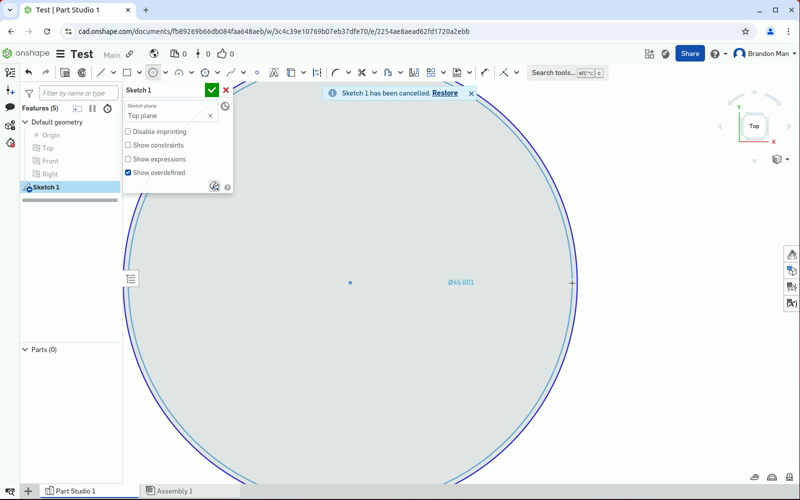
scroll(6)
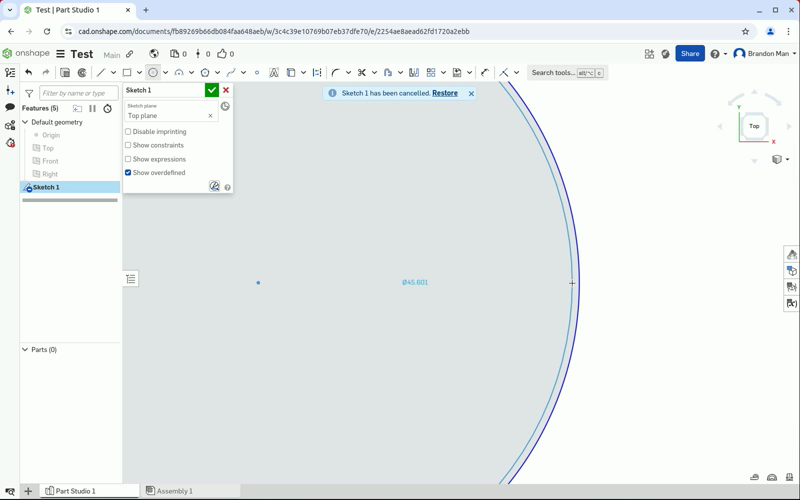
scroll(6)
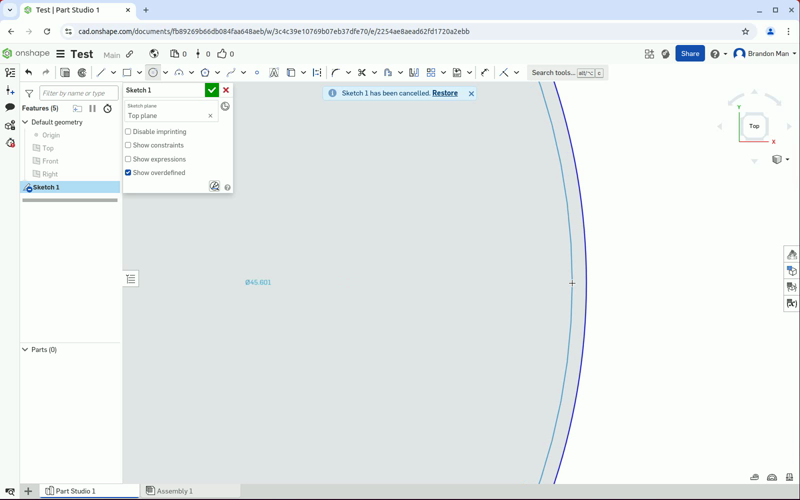
scroll(6)
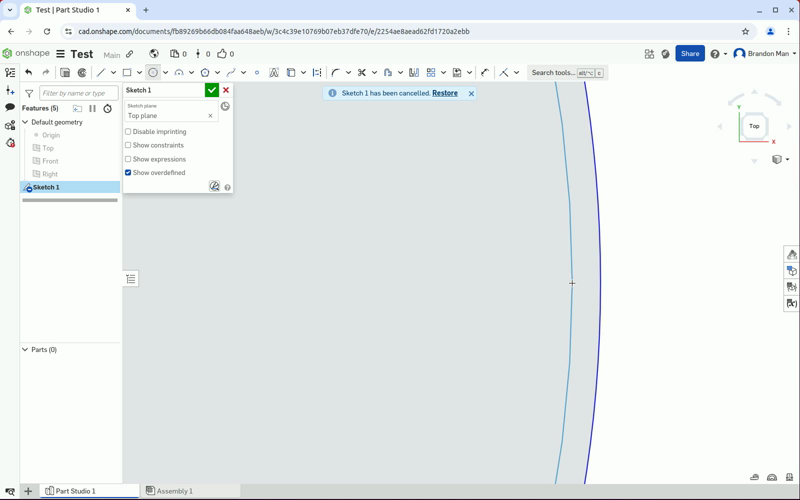
click(572, 282)
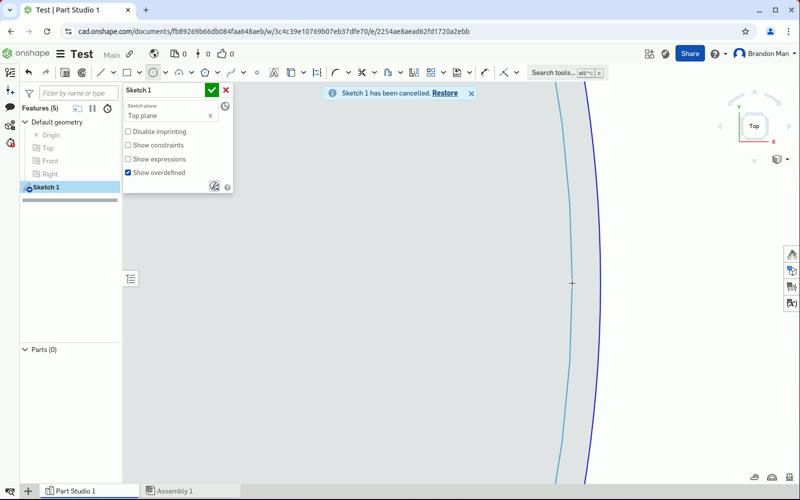
scroll(-6)
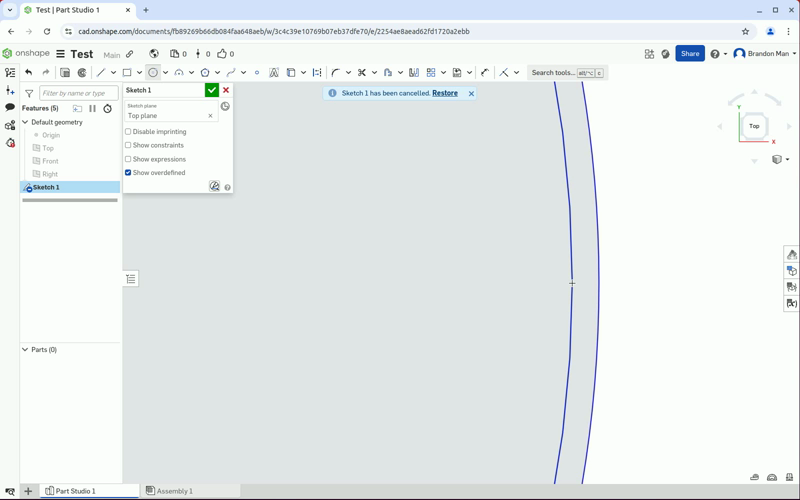
scroll(-6)
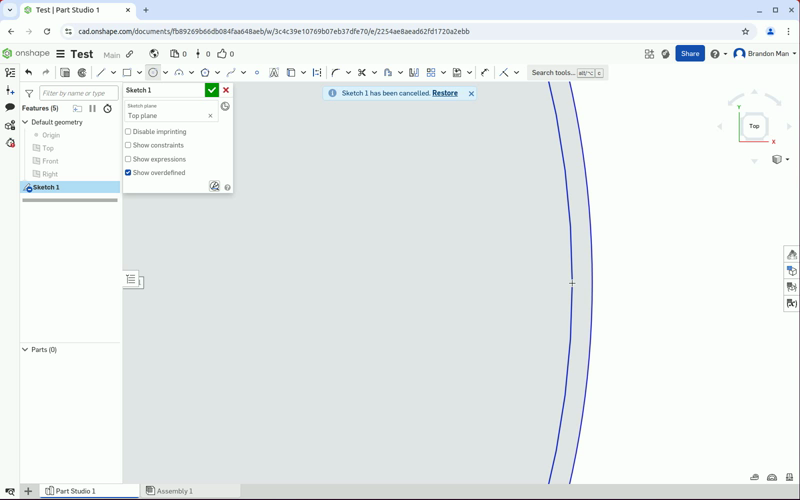
scroll(-6)
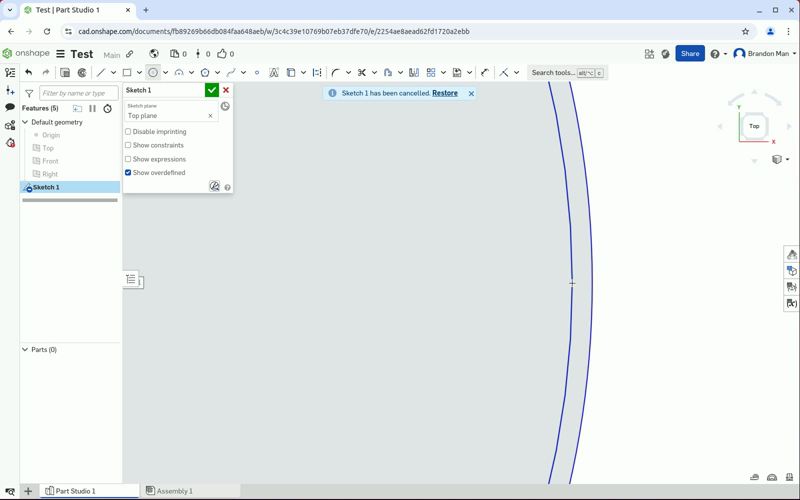
scroll(-6)
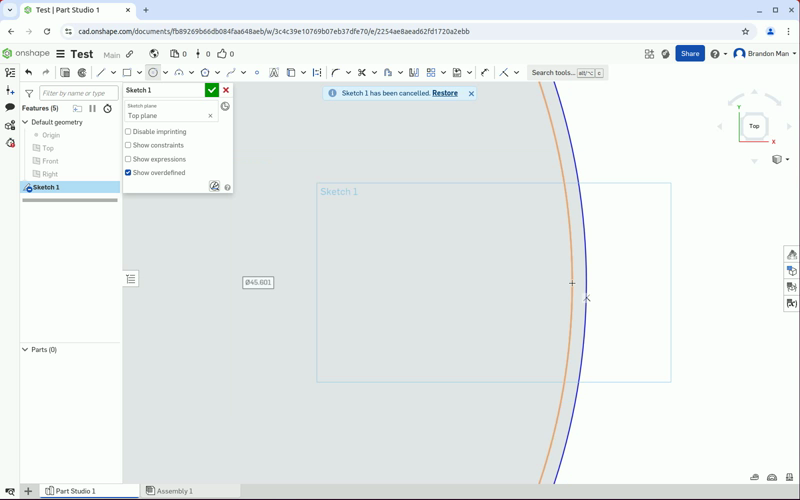
scroll(-6)
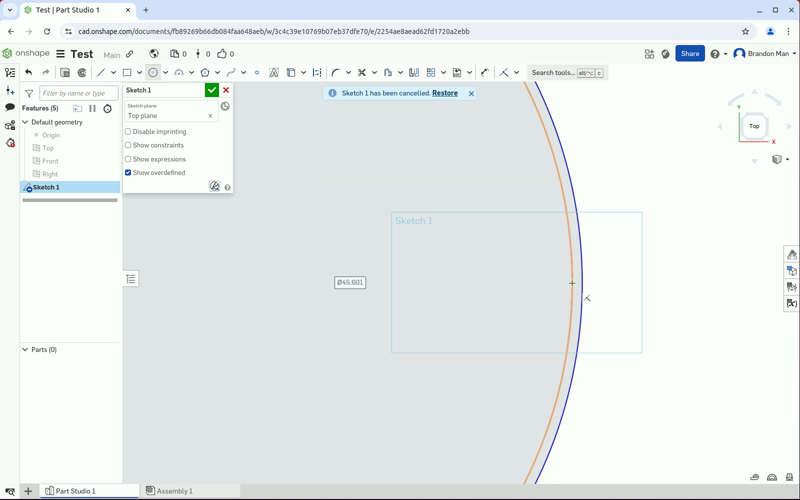
scroll(-6)
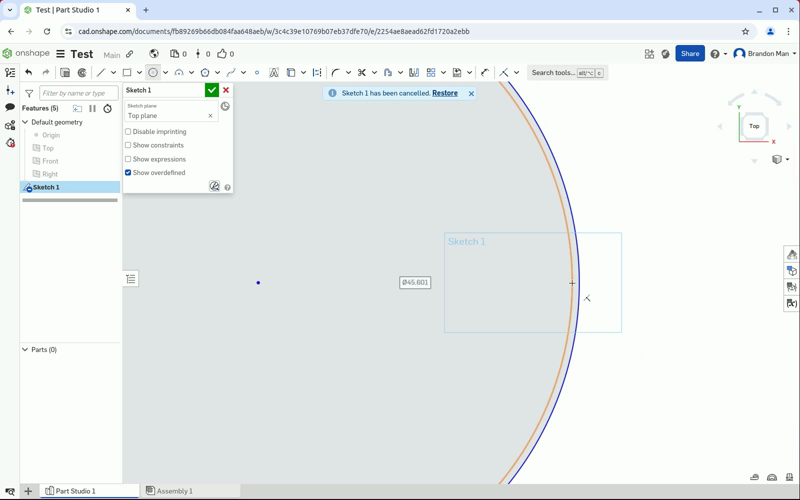
scroll(-6)
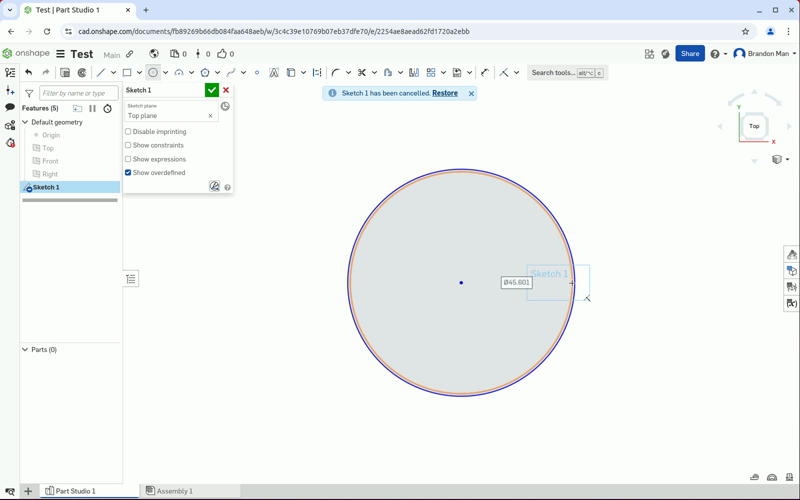
key(esc)
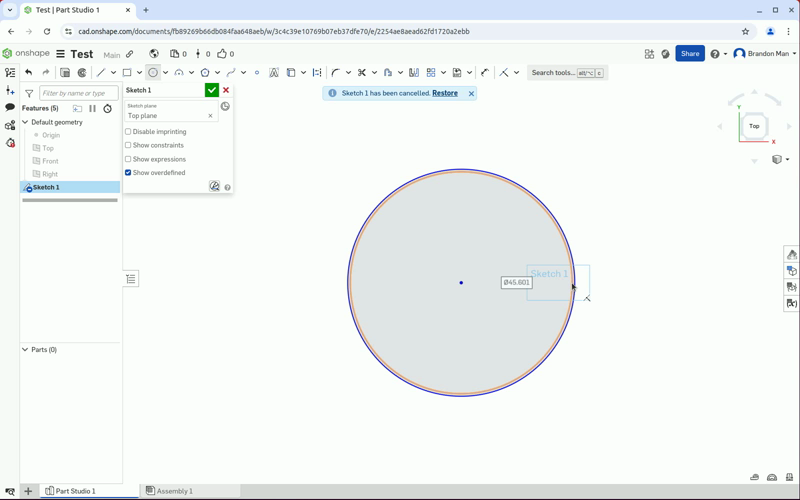
mouse_move(416, 180)
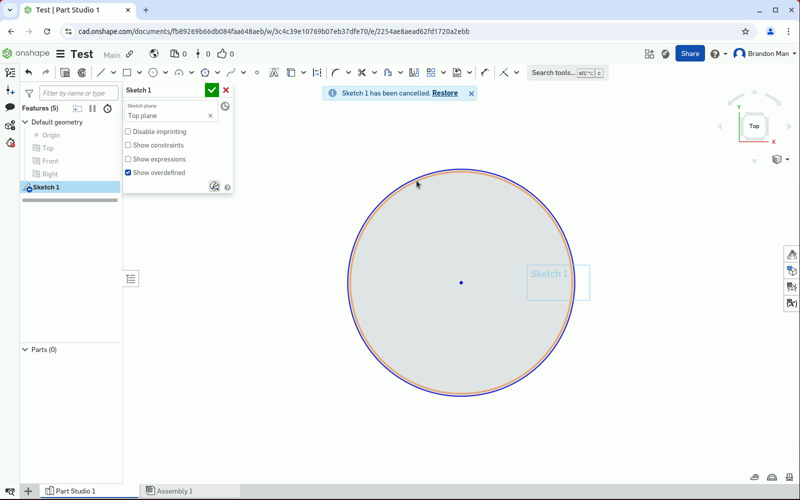
scroll(6)
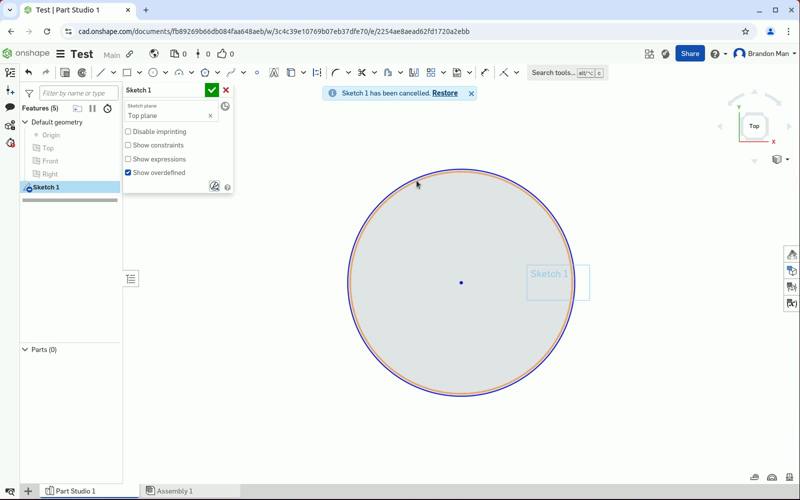
scroll(6)
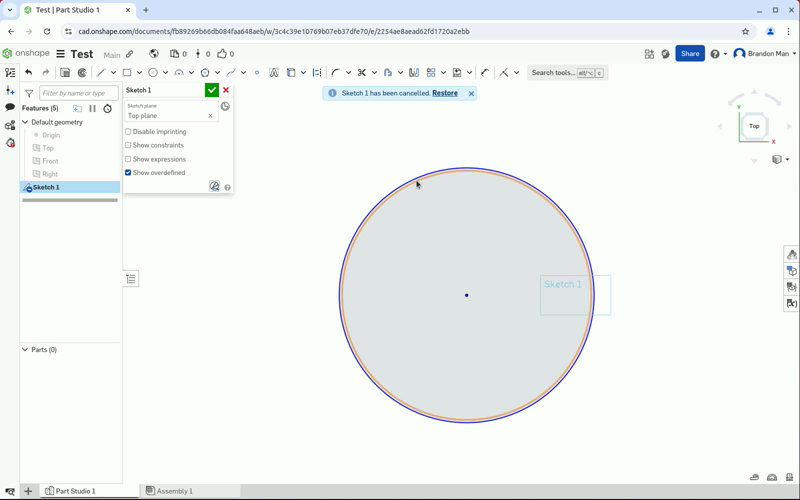
scroll(6)
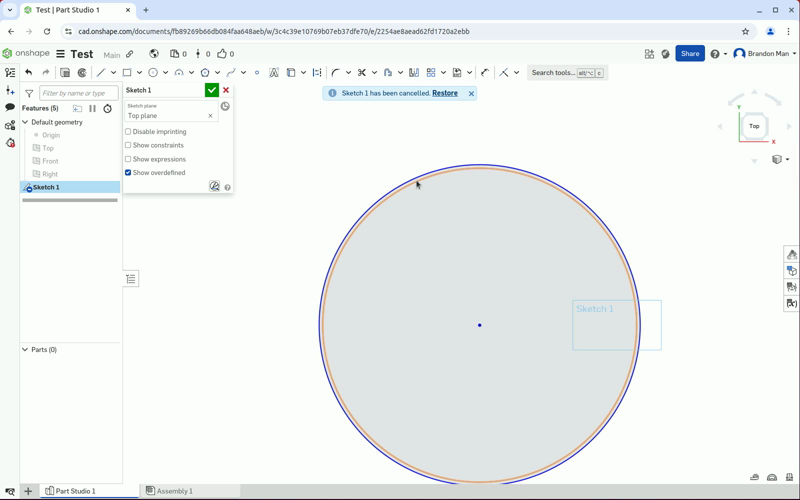
scroll(6)
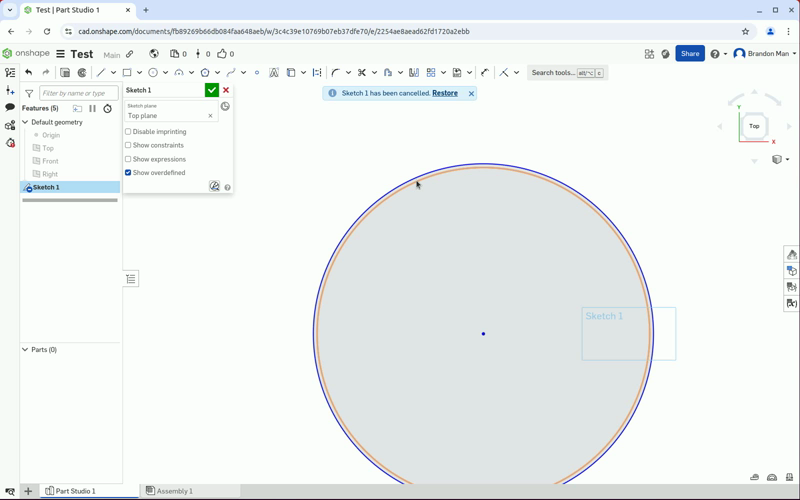
scroll(6)
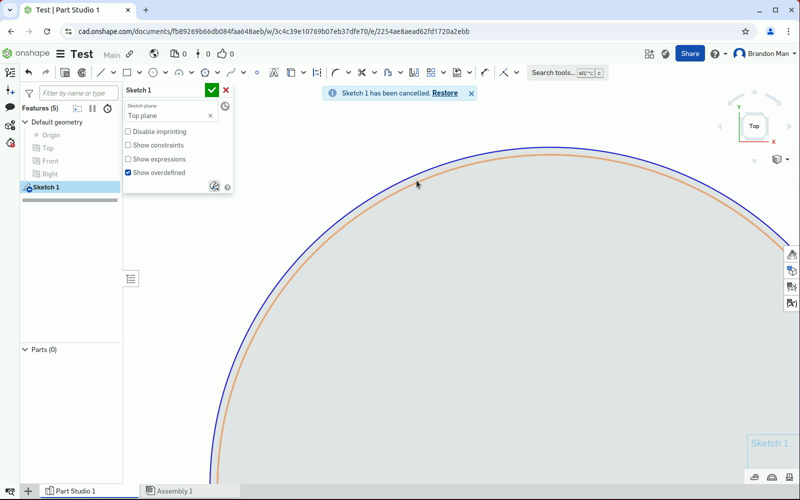
scroll(6)
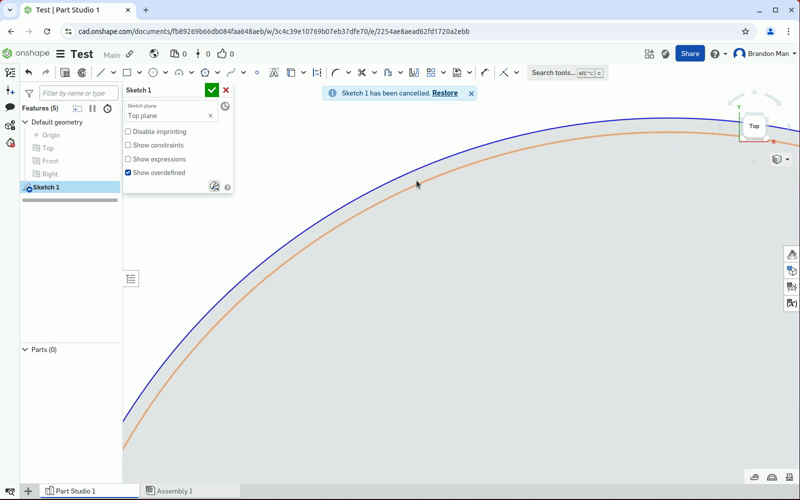
scroll(6)
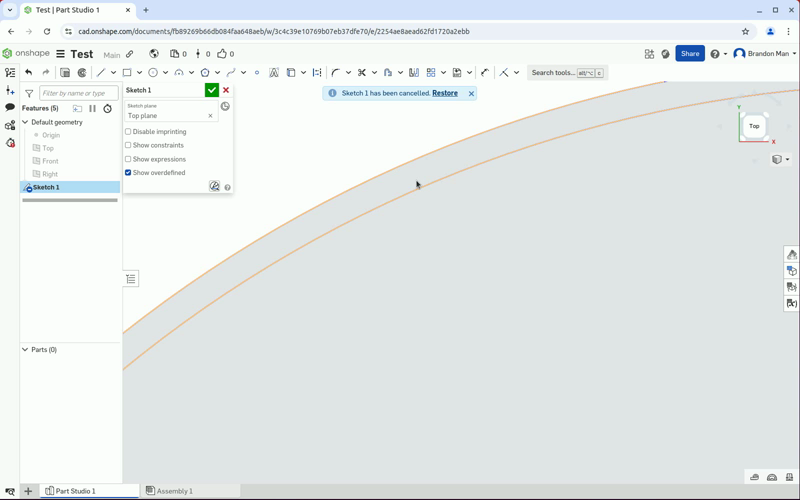
click(416, 180)
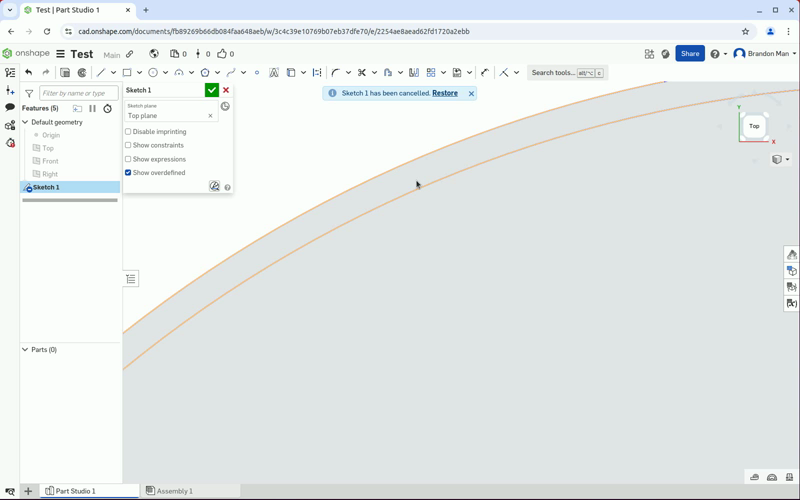
scroll(-6)
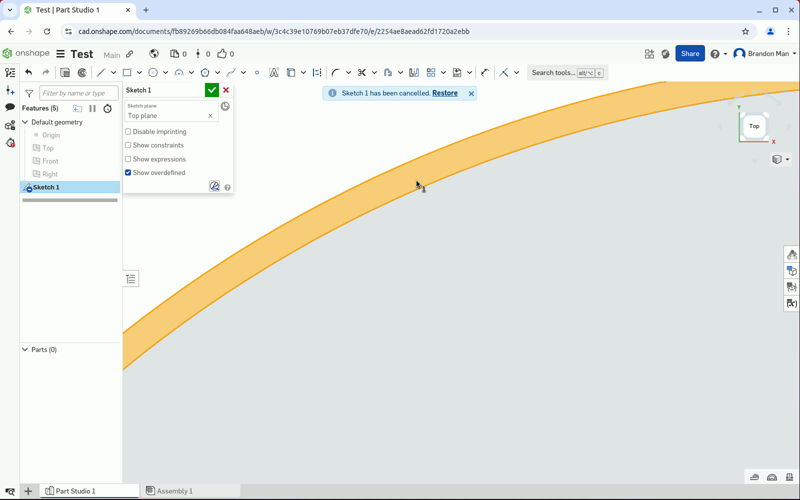
scroll(-6)
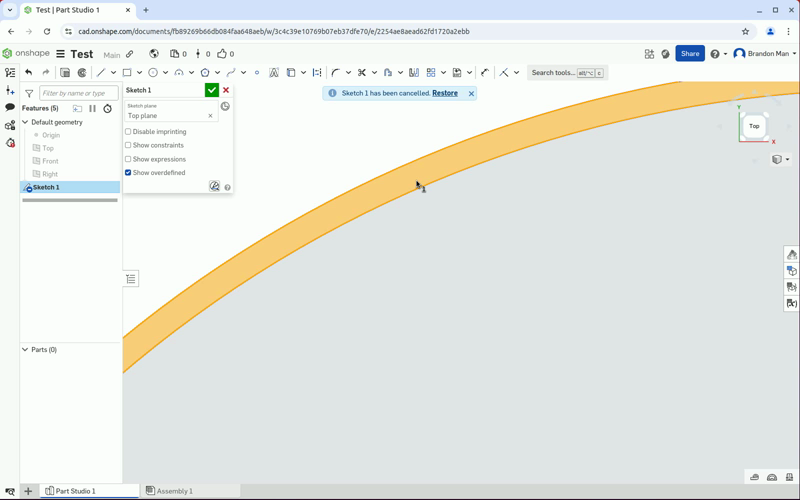
scroll(-6)
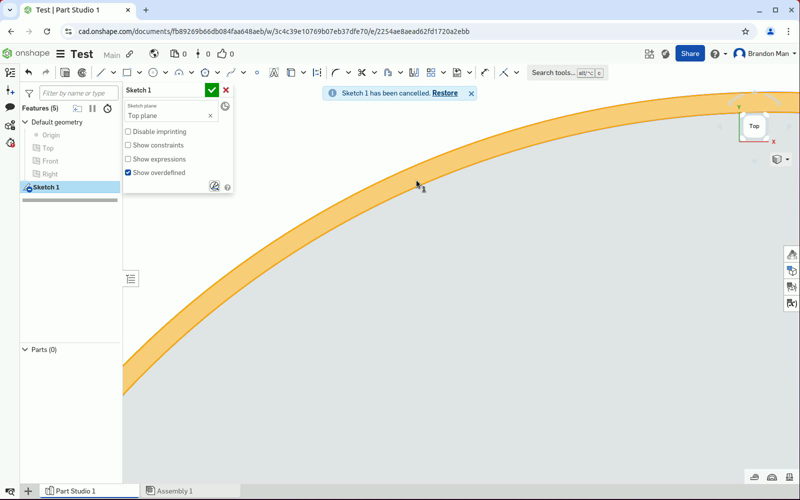
scroll(-6)
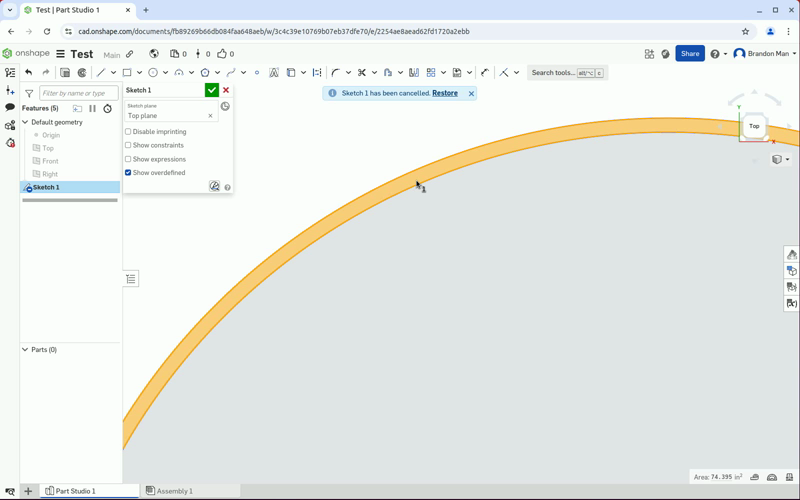
scroll(-6)
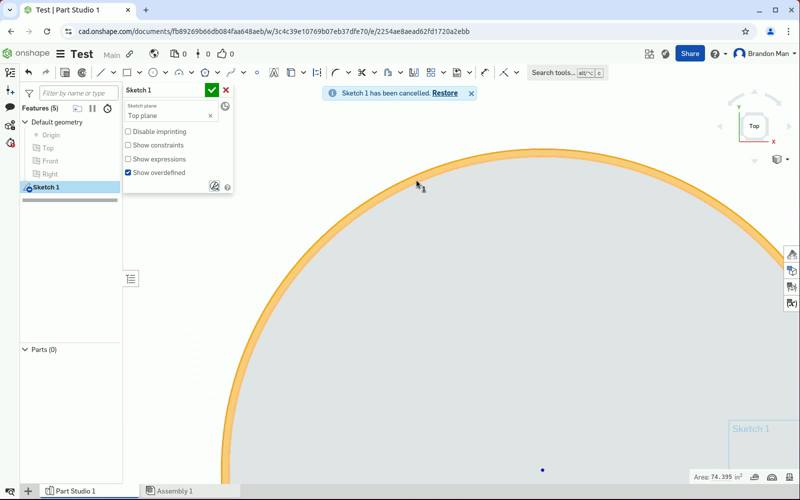
scroll(-6)
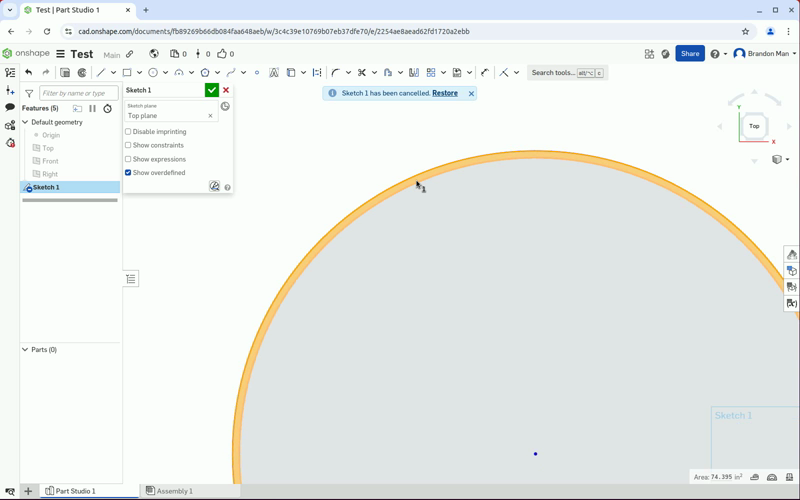
scroll(-6)
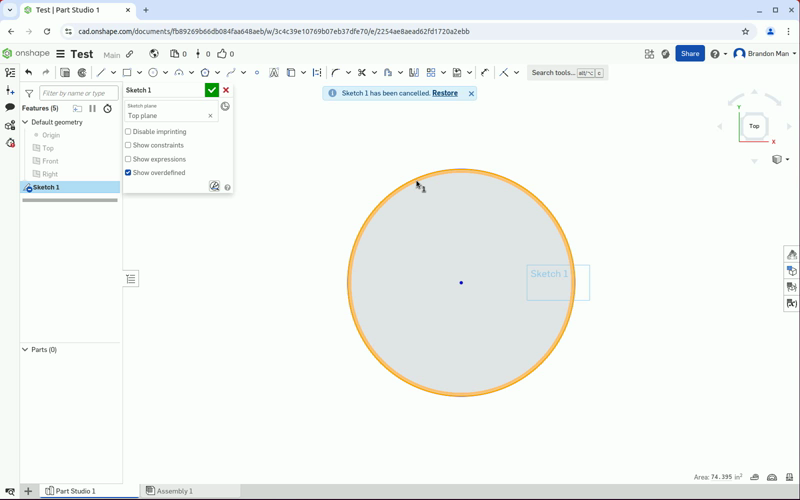
mouse_move(73, 352)
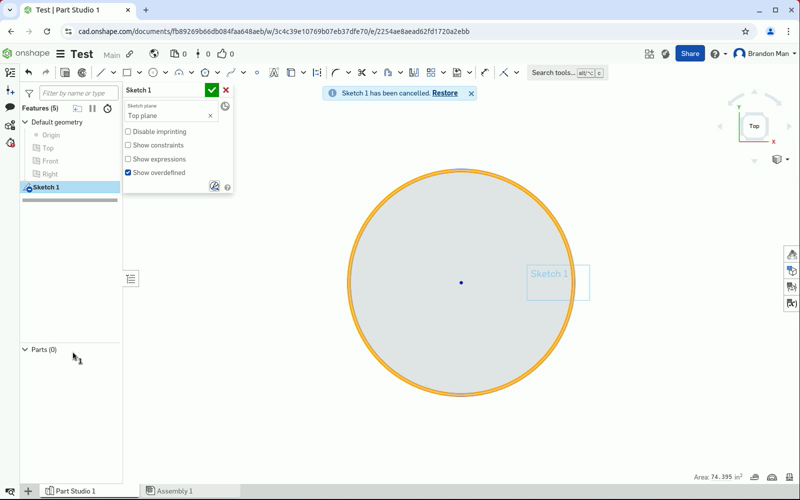
key(shift+y)
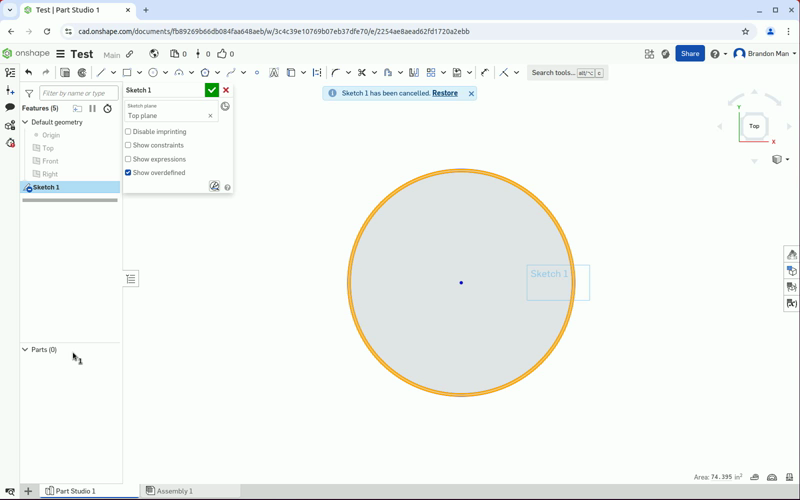
key(shift+e)
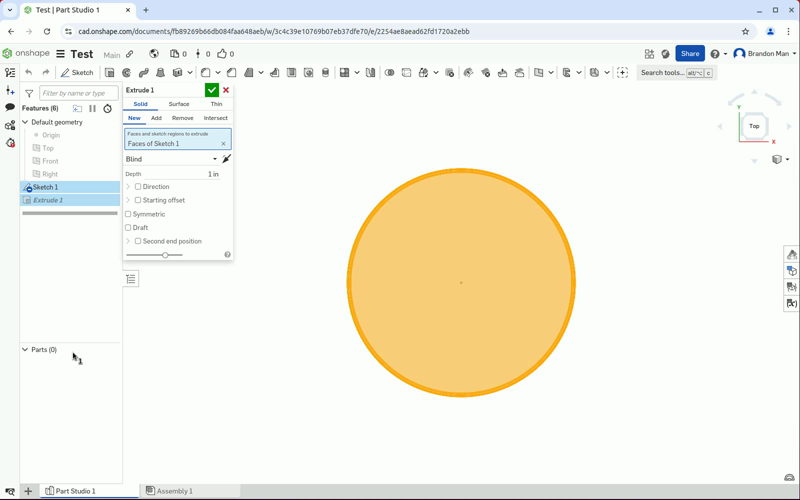
mouse_move(143, 106)
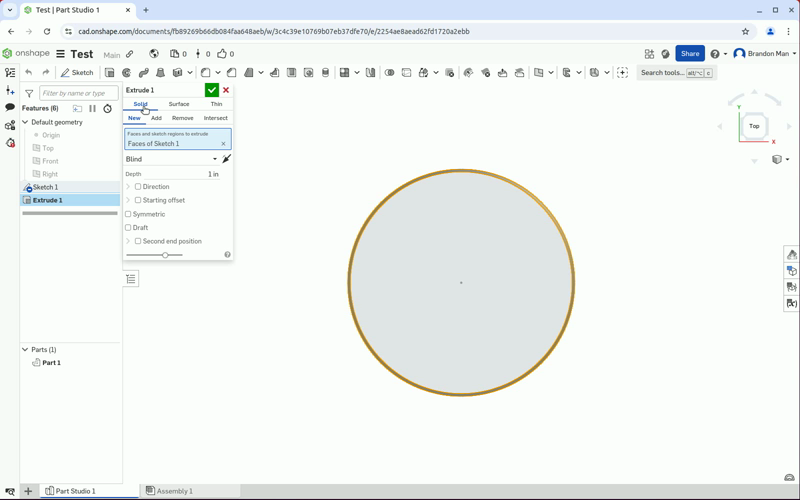
click(143, 106)
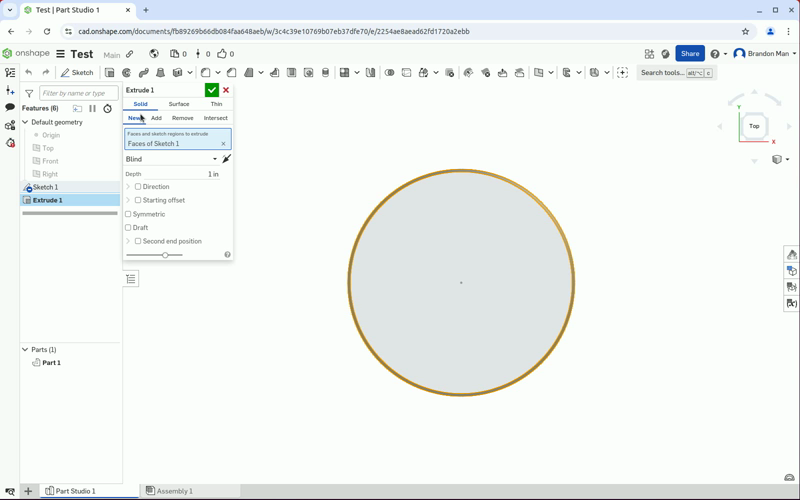
mouse_move(137, 120)
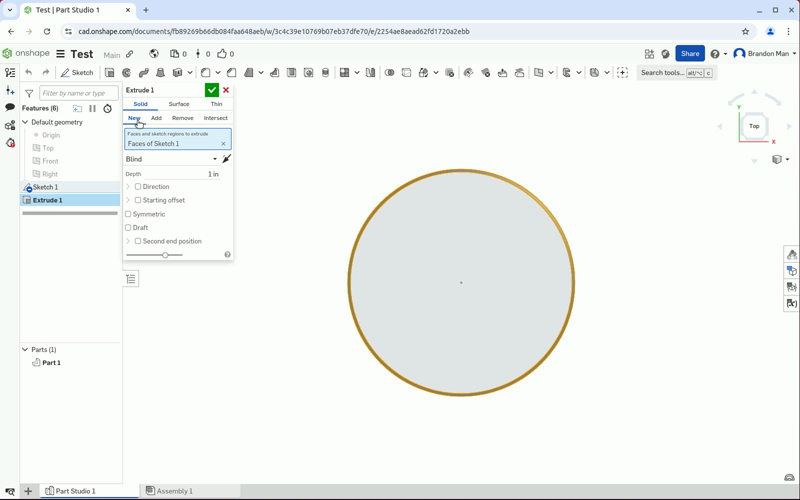
click(137, 120)
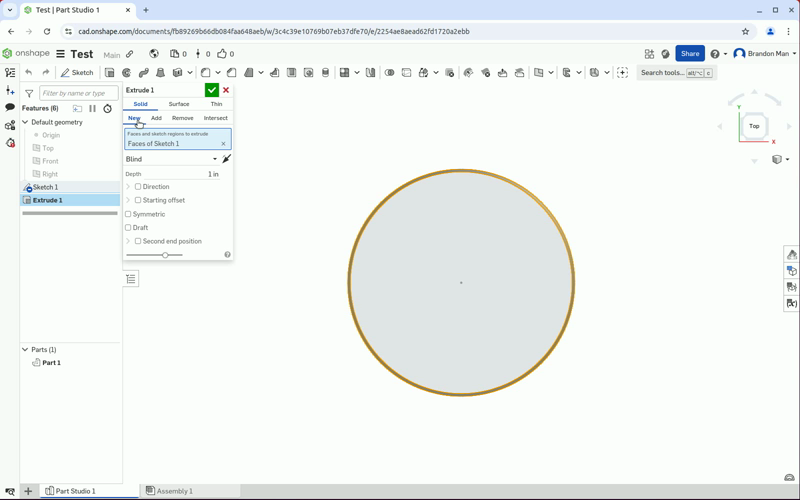
key(tab, 4)
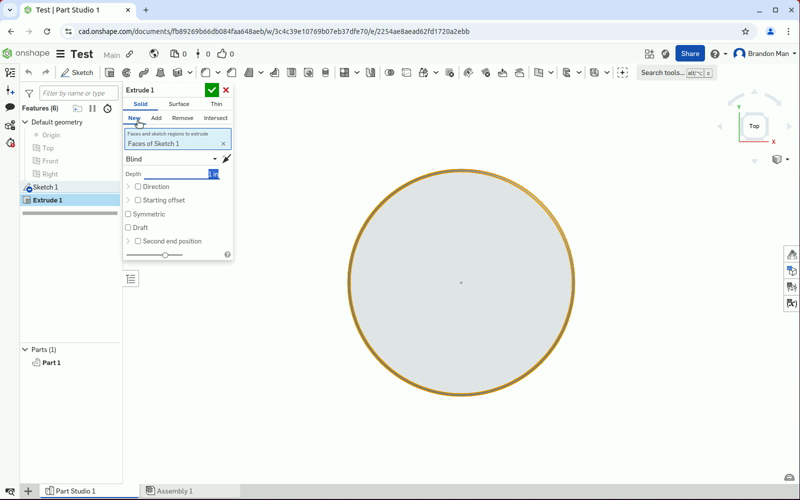
text(5.055)
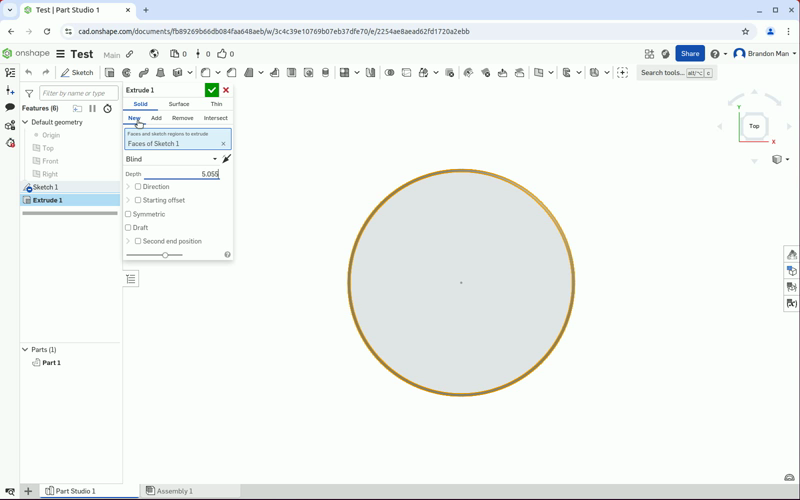
key(enter)
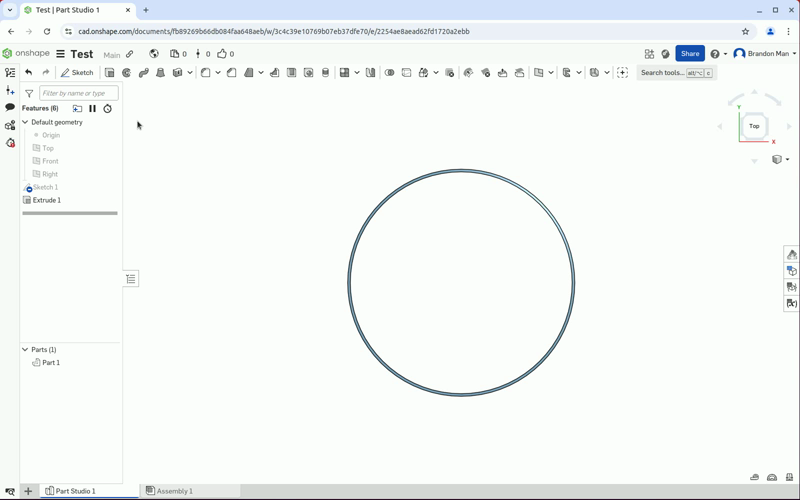
key(shift+h)
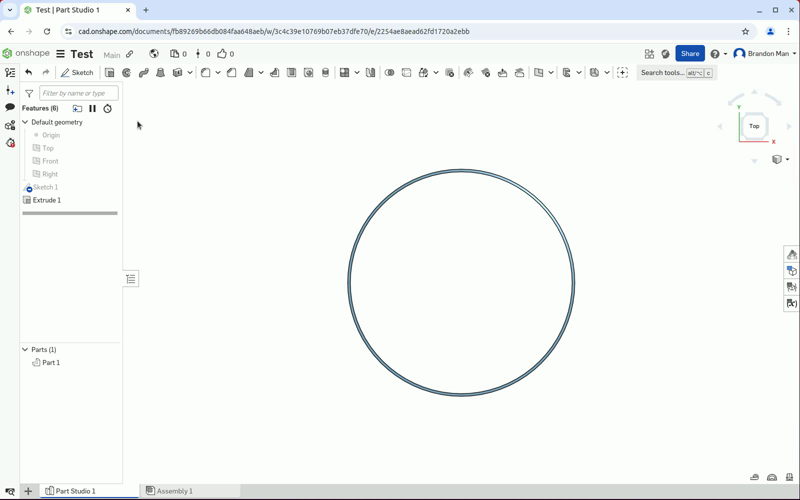
key(shift+h)
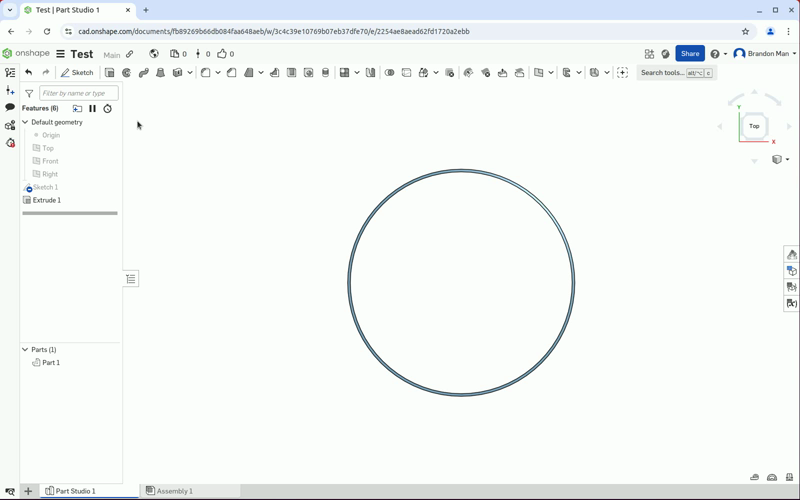
mouse_move(73, 189)
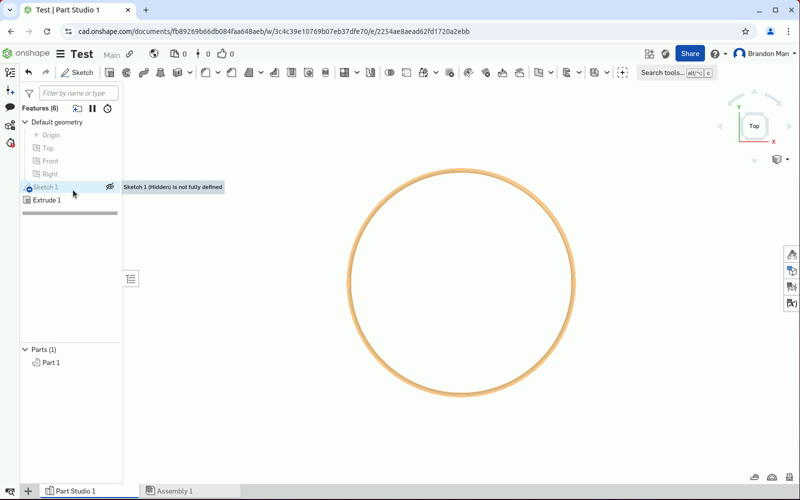
click(73, 189)
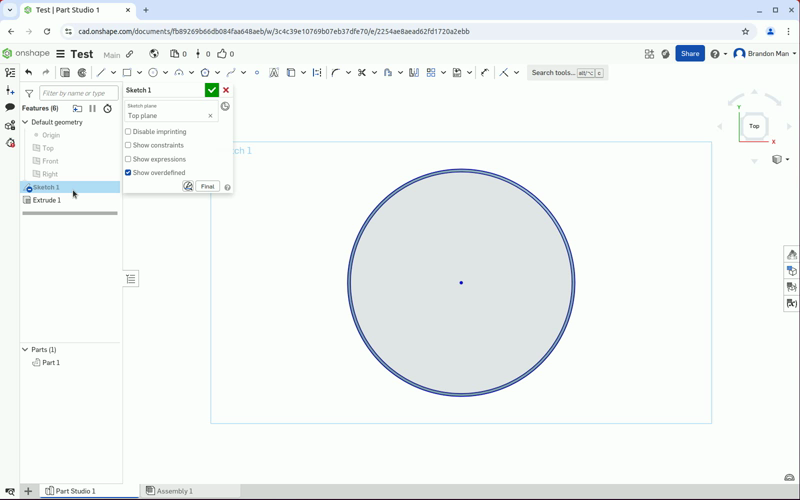
mouse_move(229, 92)
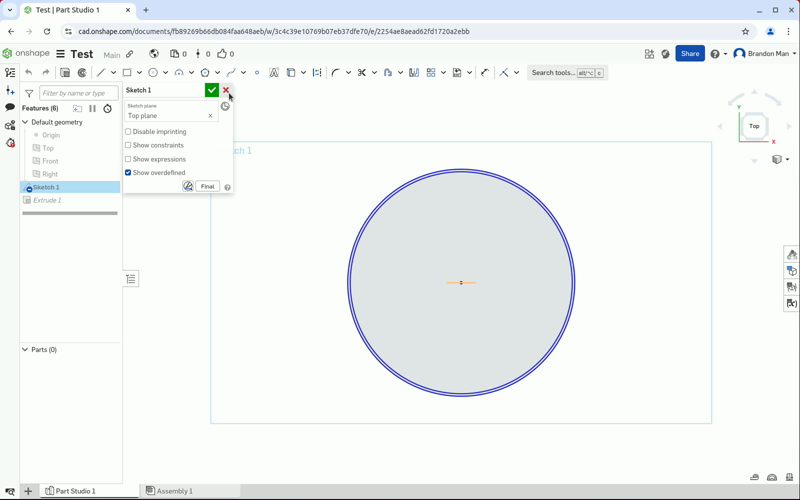
click(229, 92)
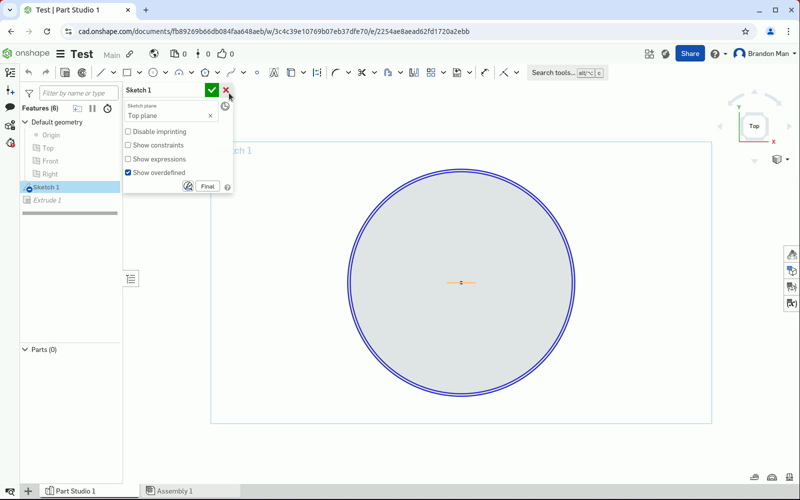
key(shift+s)
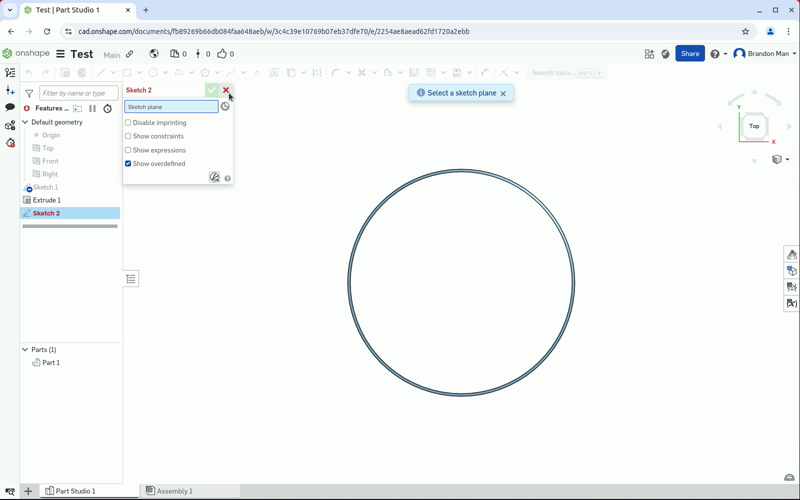
mouse_move(73, 150)
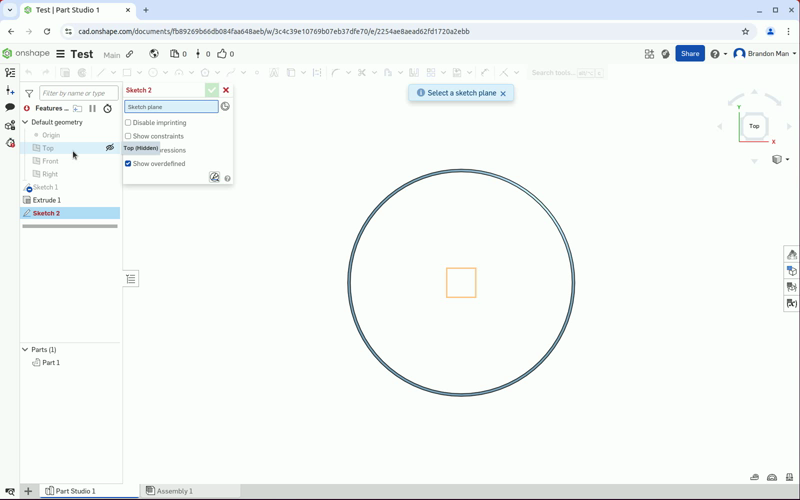
click(73, 150)
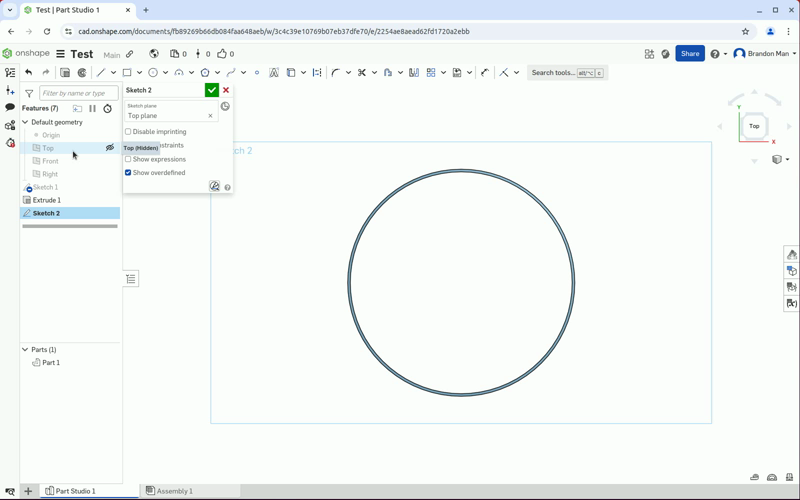
mouse_move(73, 352)
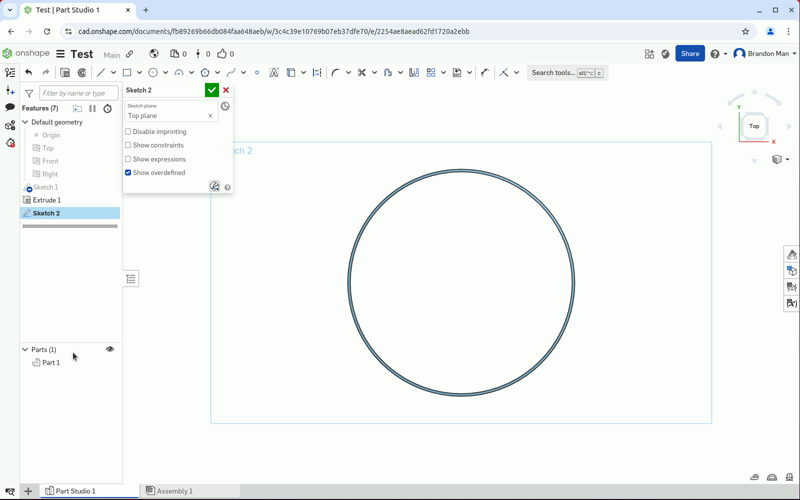
key(y)
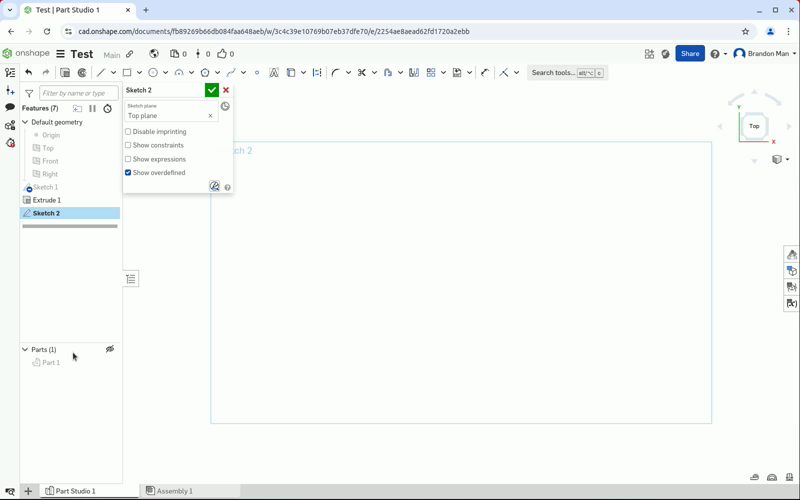
key(c)
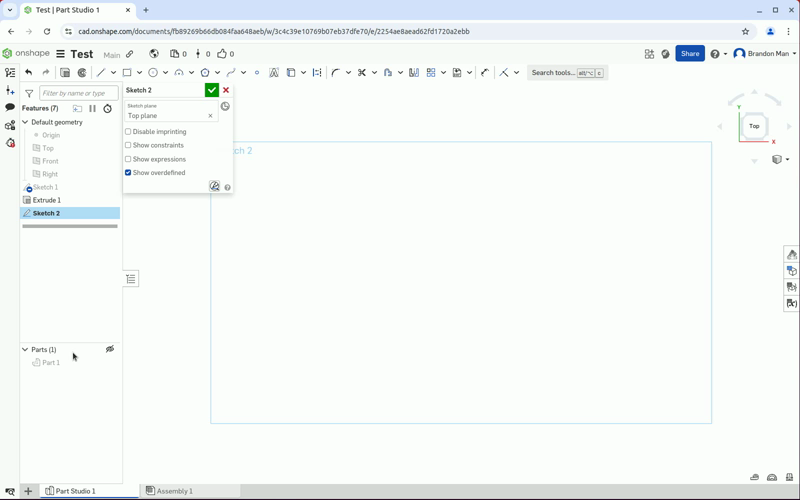
key_down(shift)
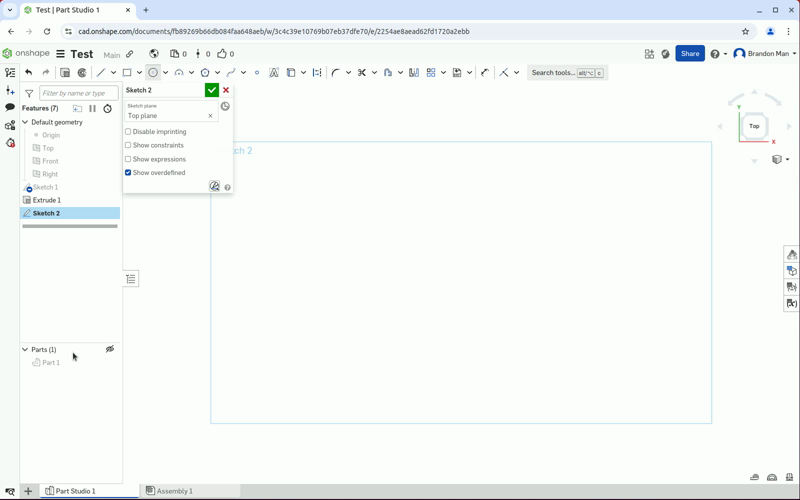
mouse_move(461, 282)
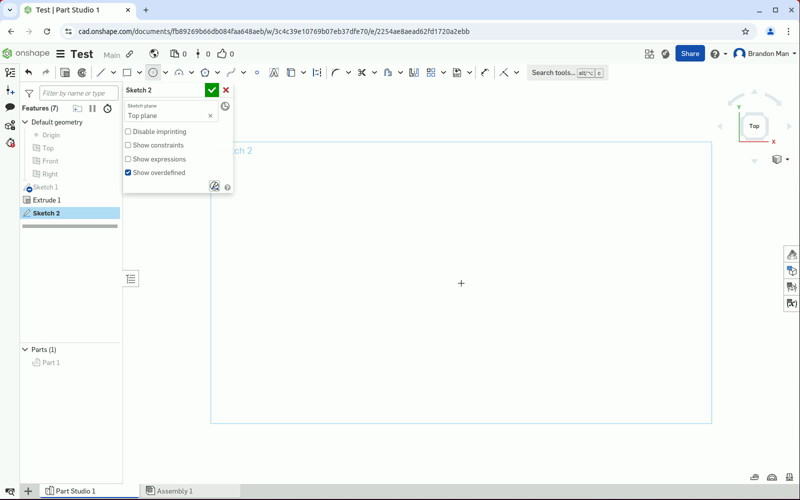
click(461, 282)
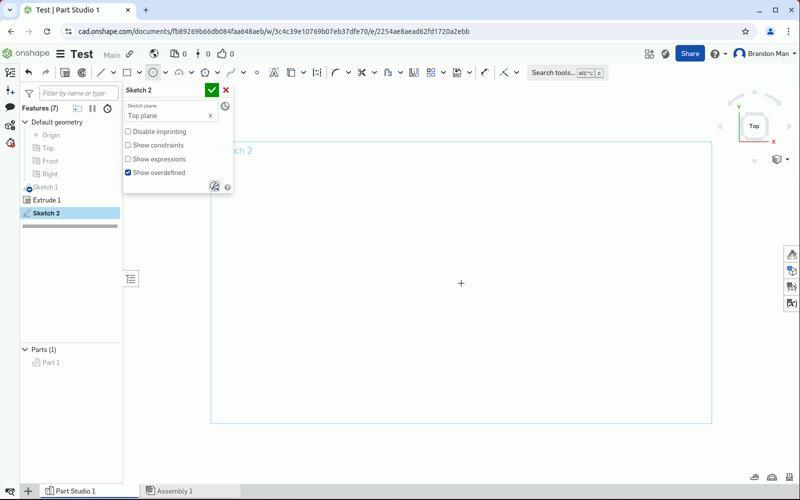
key_up(shift)
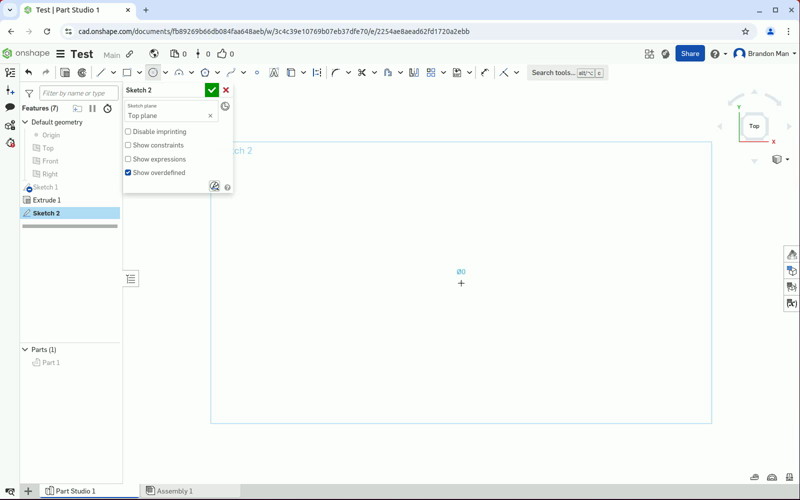
mouse_move(572, 282)
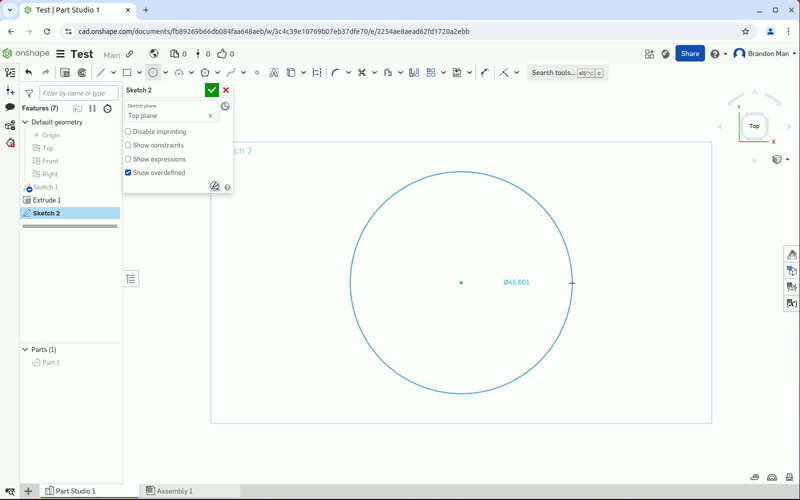
click(572, 282)
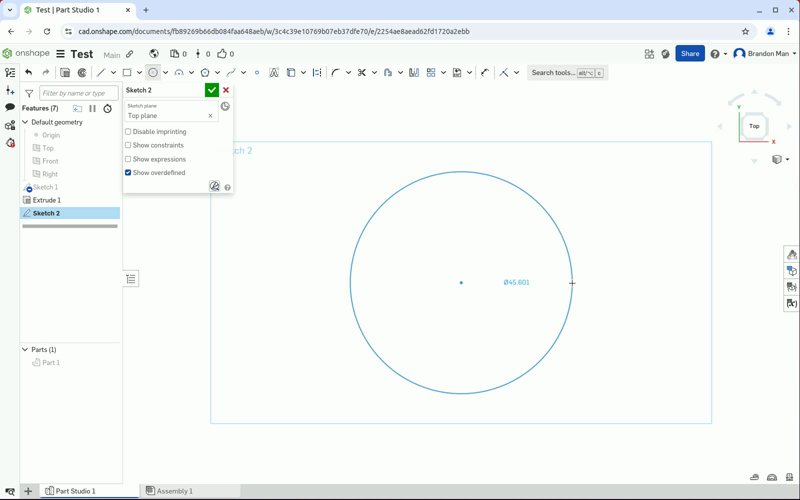
key(esc)
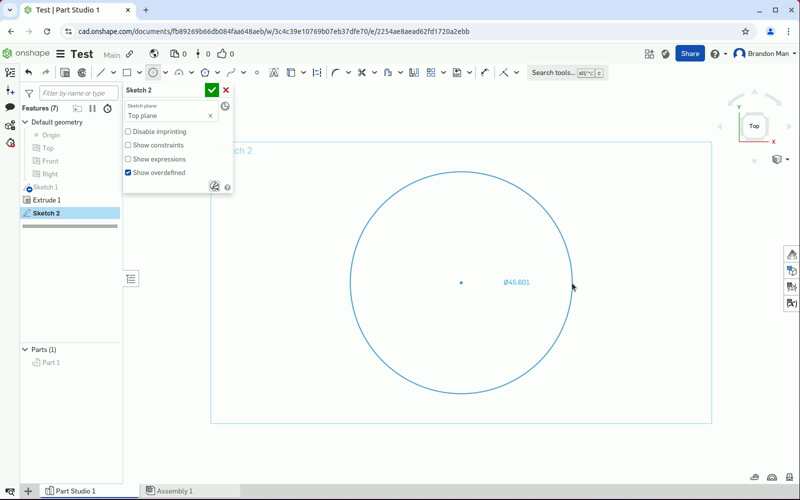
mouse_move(447, 327)
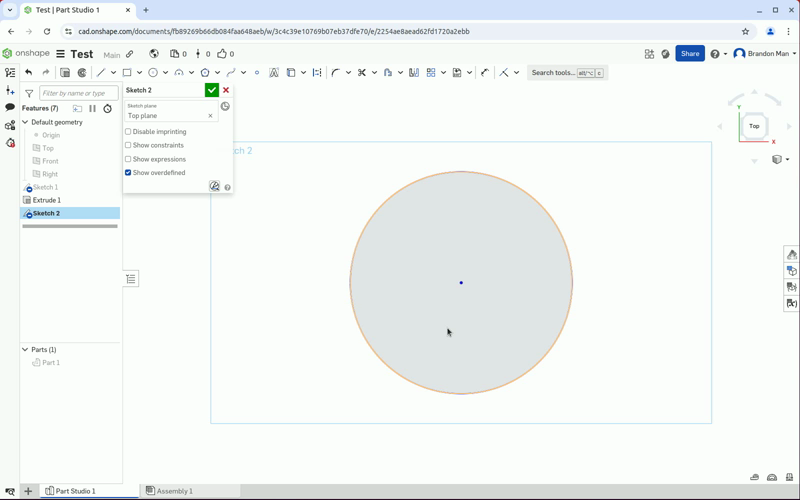
click(447, 327)
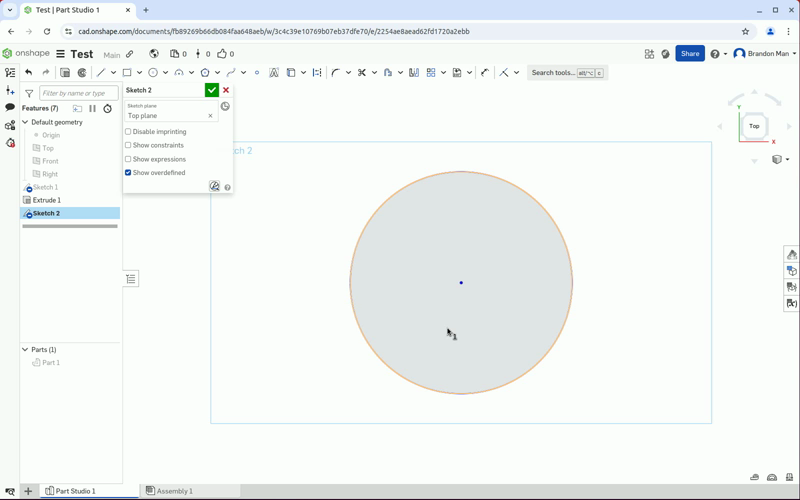
mouse_move(73, 352)
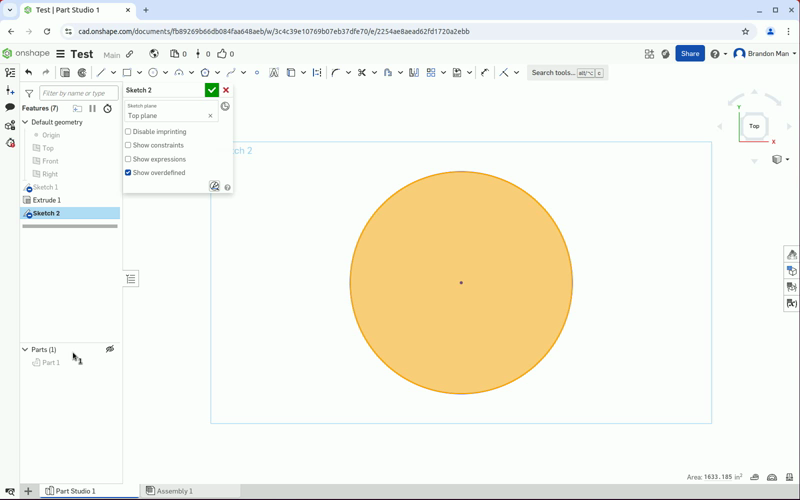
key(shift+y)
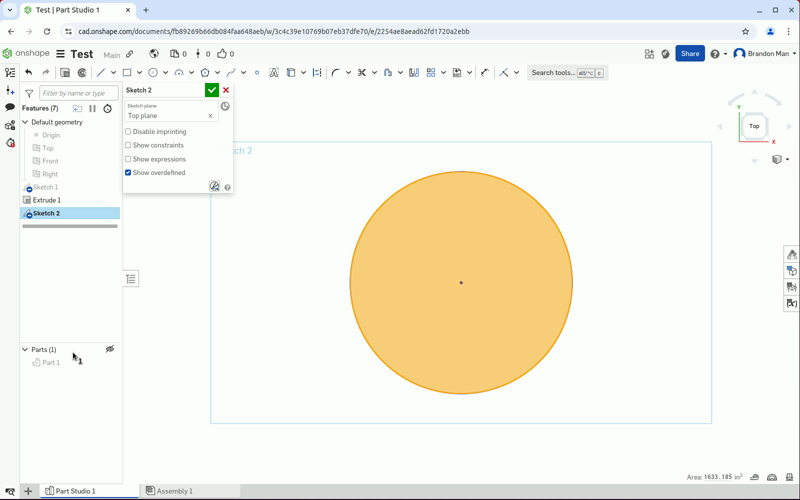
key(shift+e)
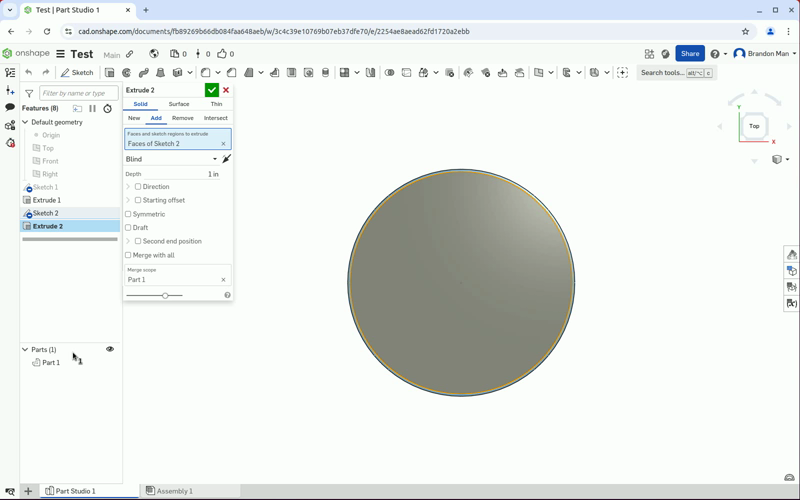
mouse_move(143, 106)
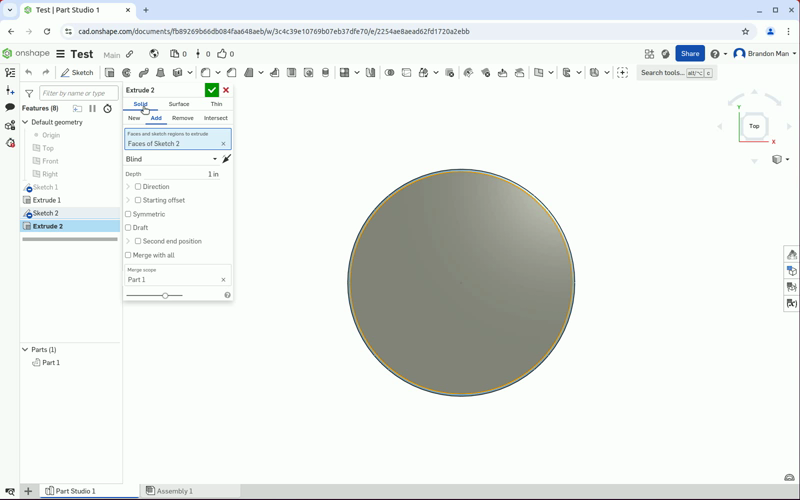
click(143, 106)
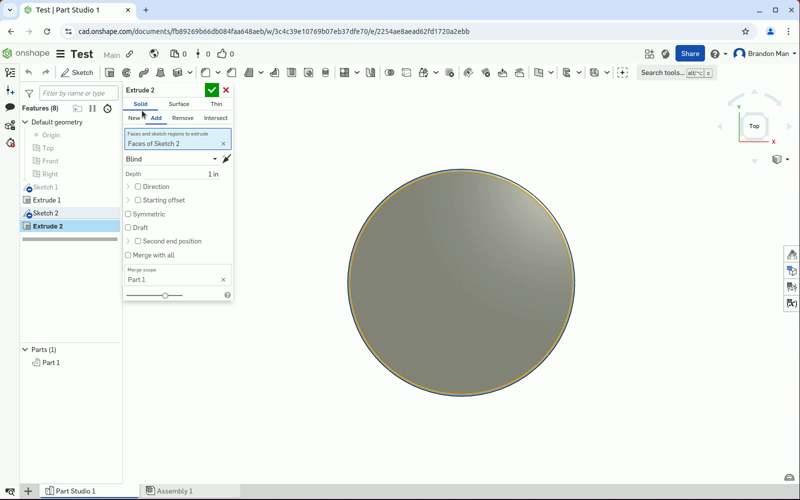
mouse_move(137, 120)
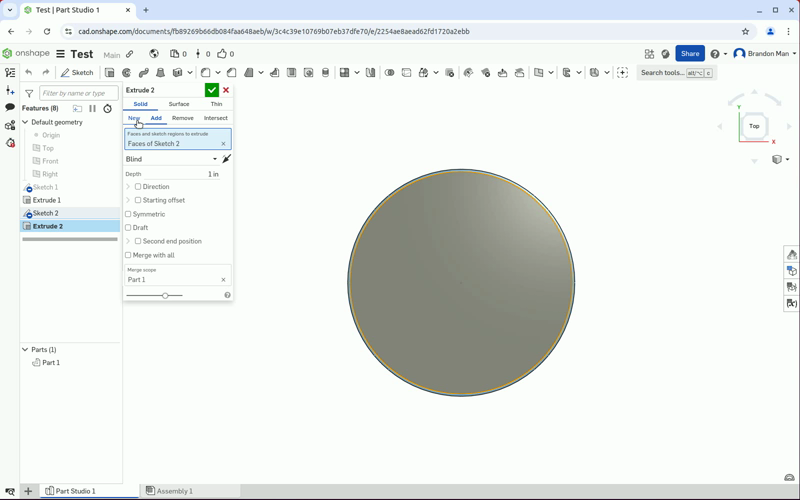
click(137, 120)
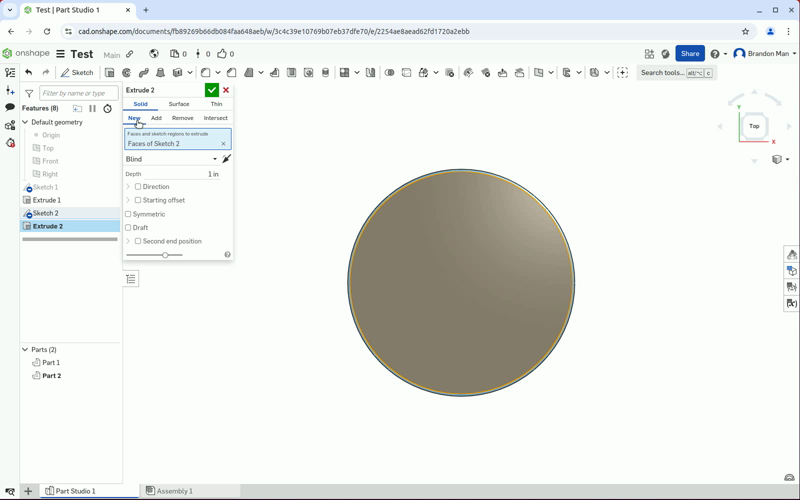
key(tab, 4)
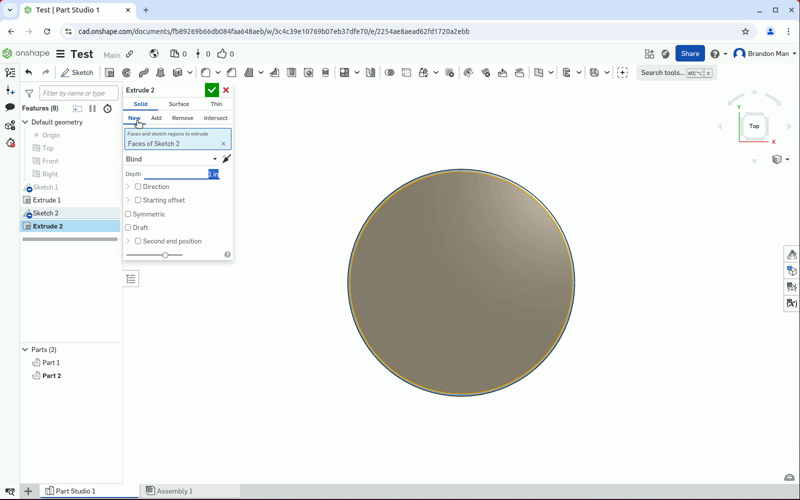
text(0.963)
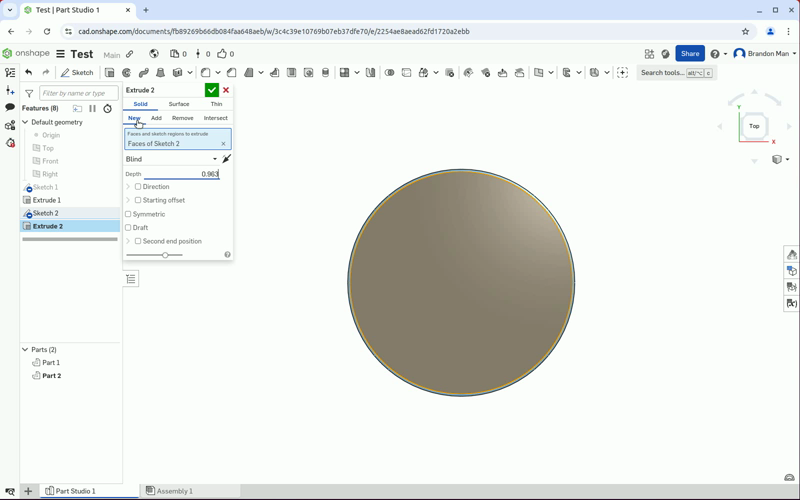
key(enter)
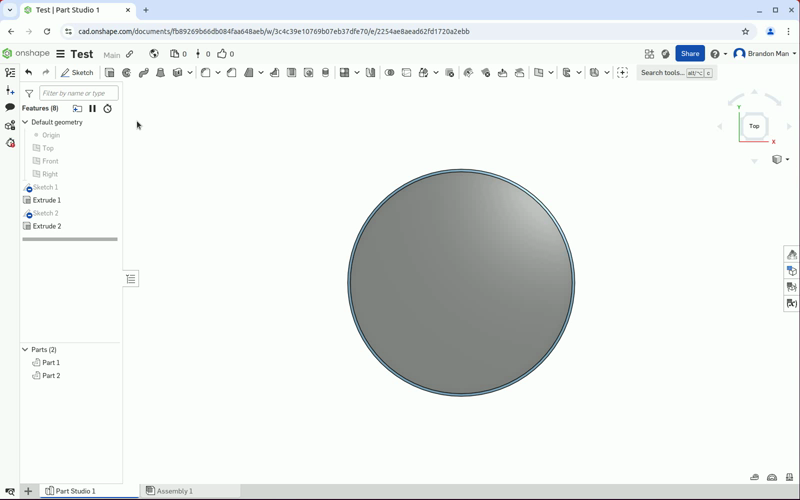
key(shift+h)
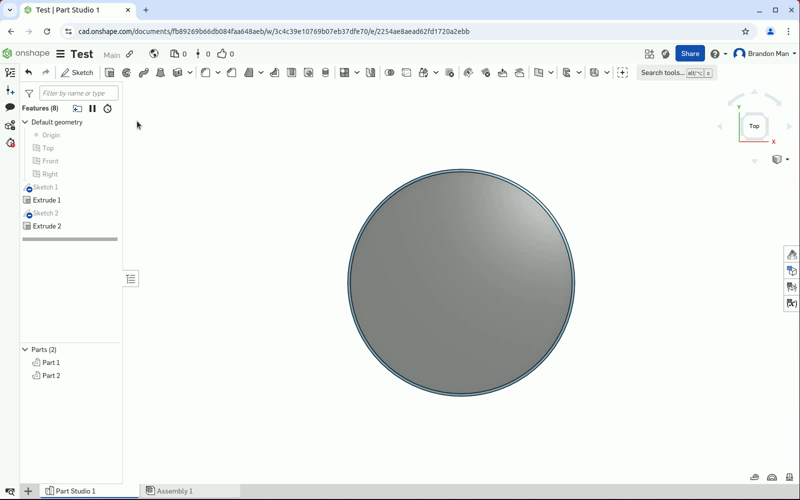
key(shift+h)
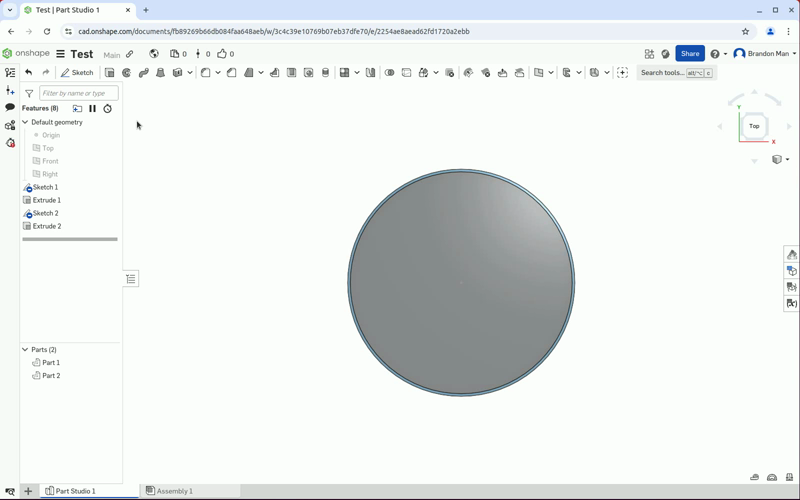
key(shift+7)
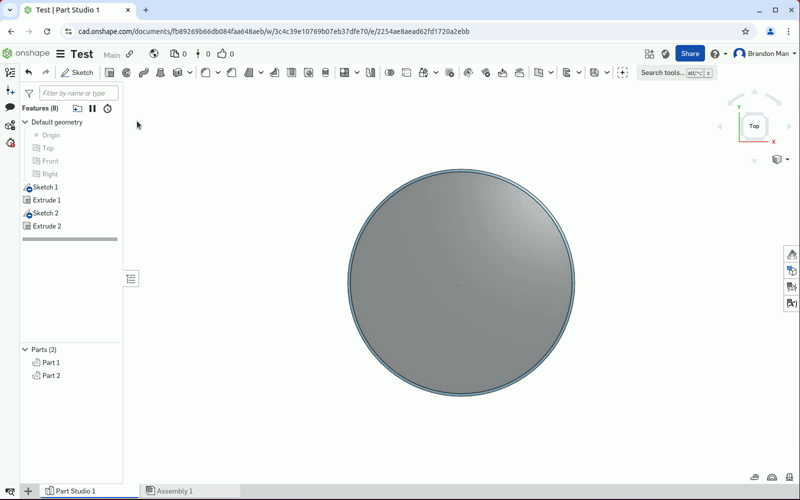
key(up, 3)
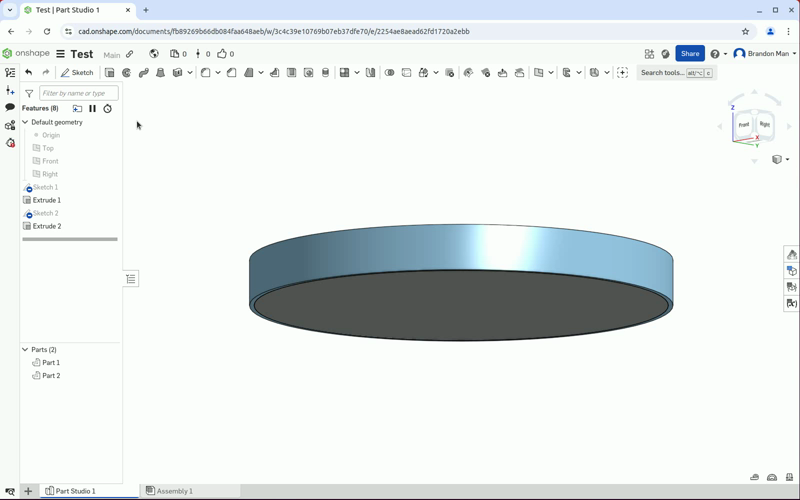
key(left, 3)
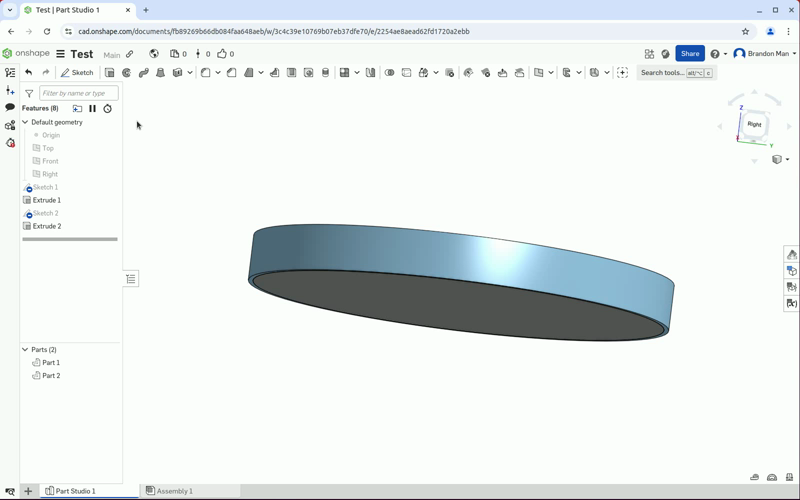
key(right, 3)
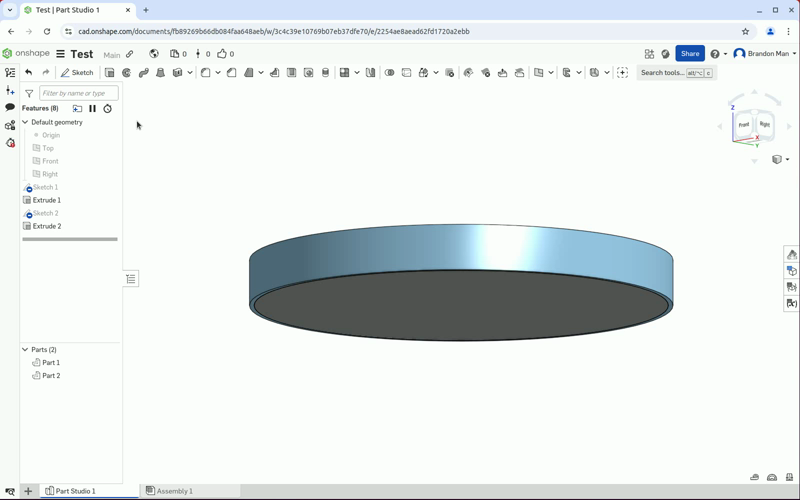
key(down, 3)
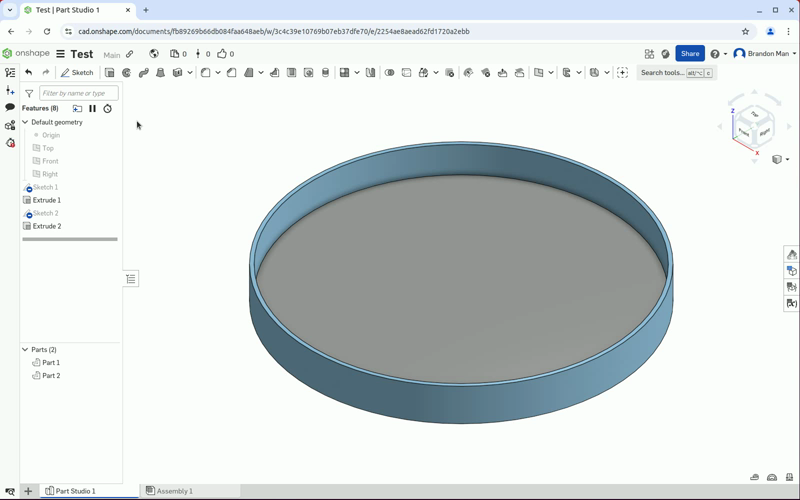
mouse_move(73, 189)
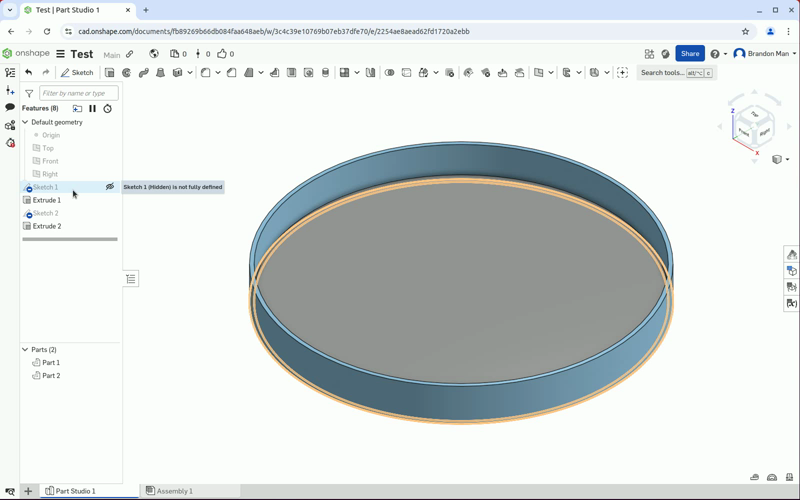
click(73, 189)